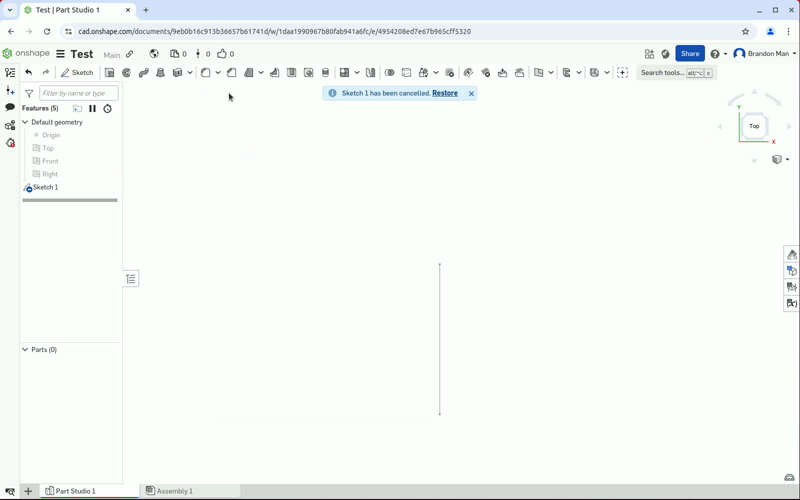
key(shift+h)
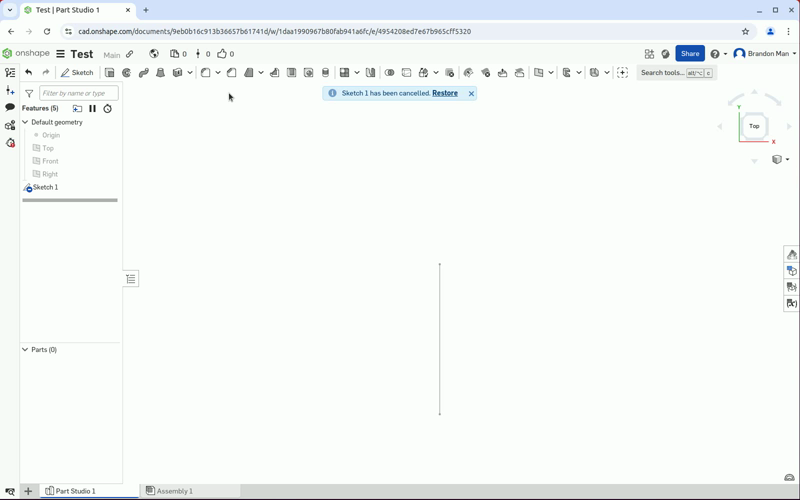
key(shift+s)
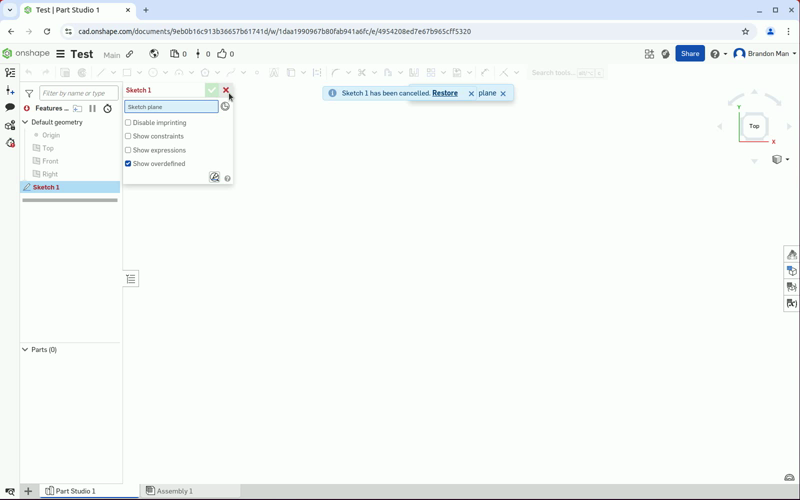
mouse_move(73, 150)
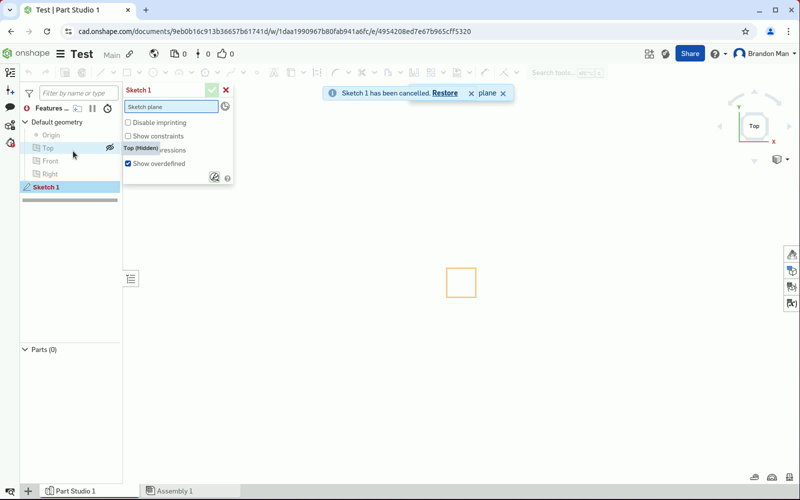
click(73, 150)
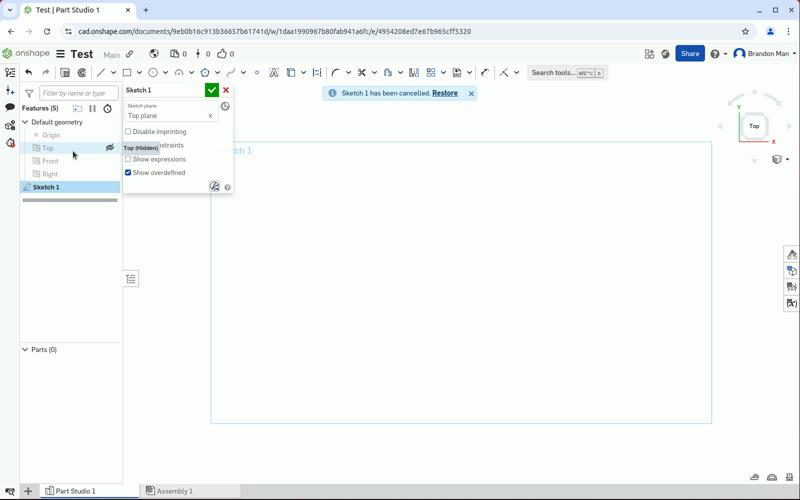
mouse_move(73, 352)
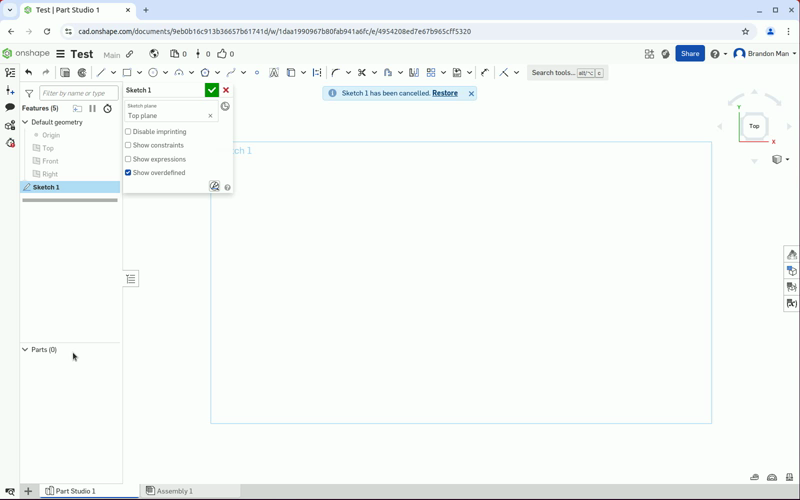
key(y)
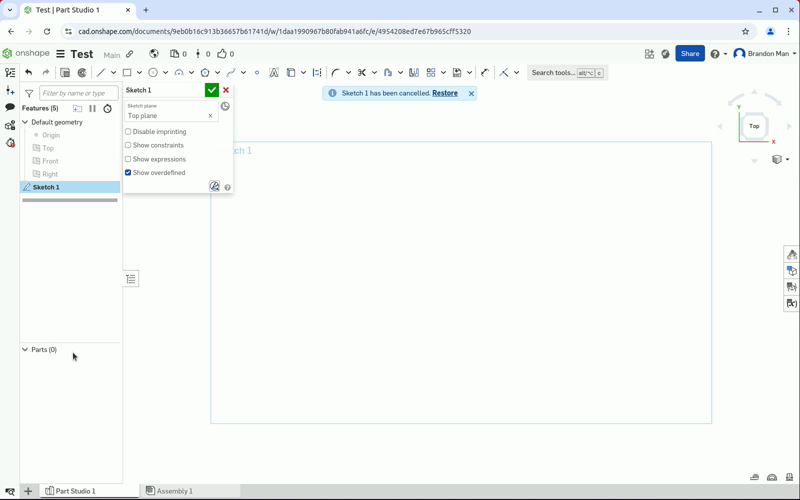
key(l)
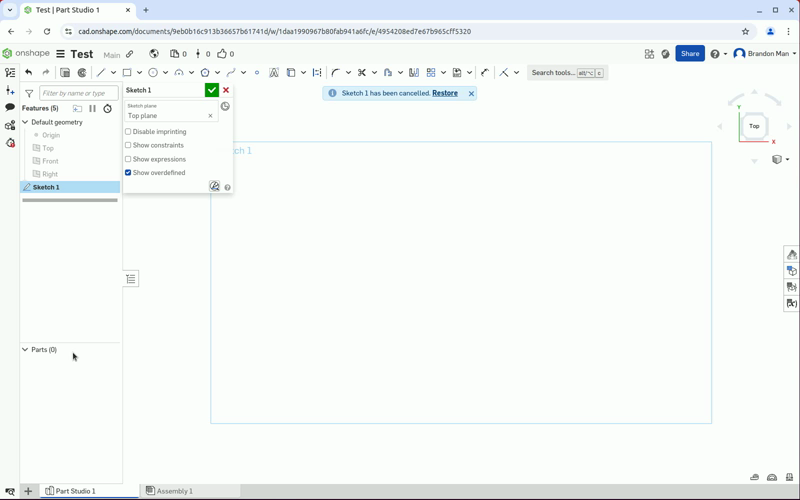
key_down(shift)
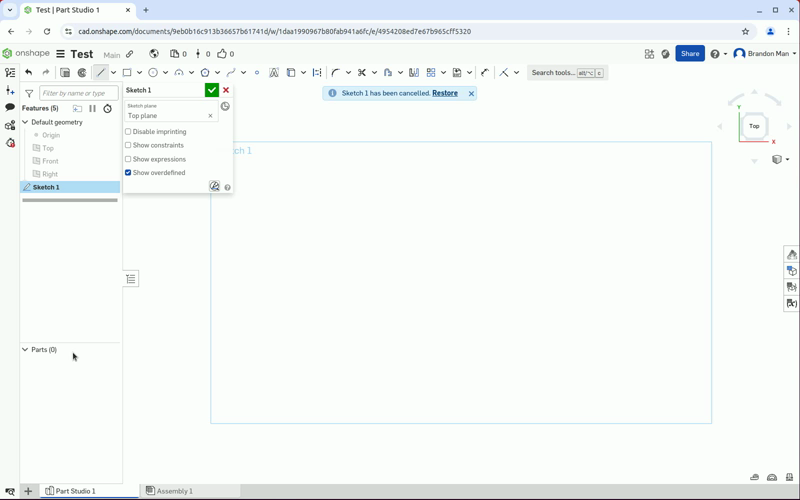
mouse_move(370, 373)
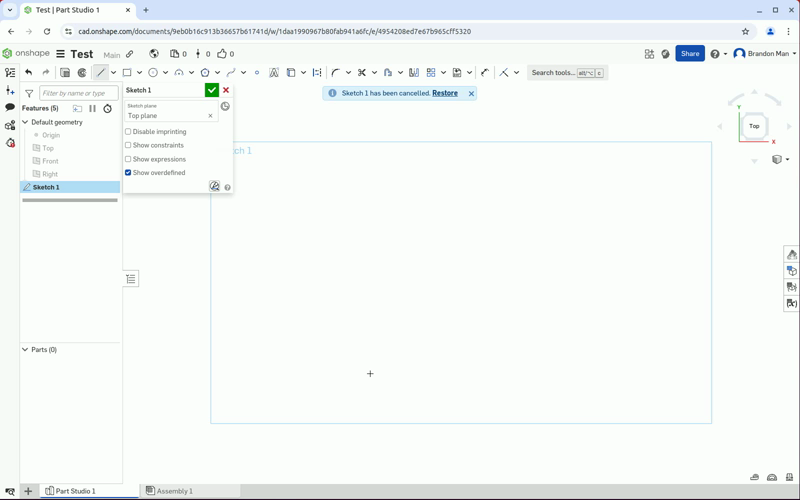
click(370, 373)
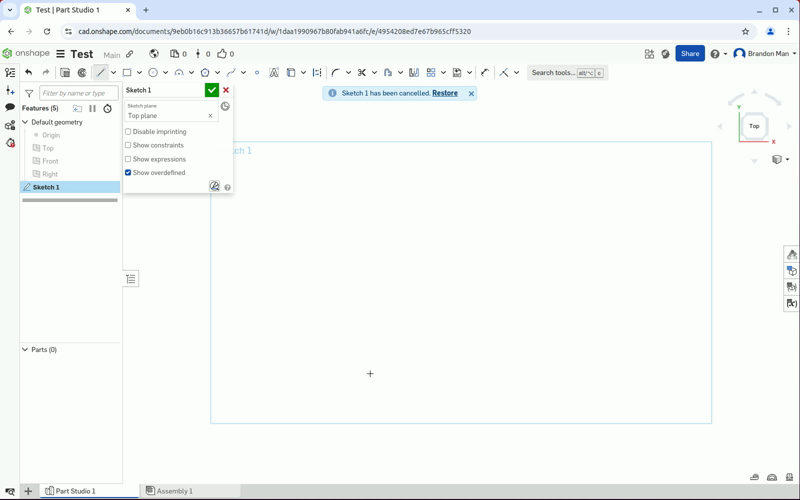
key_up(shift)
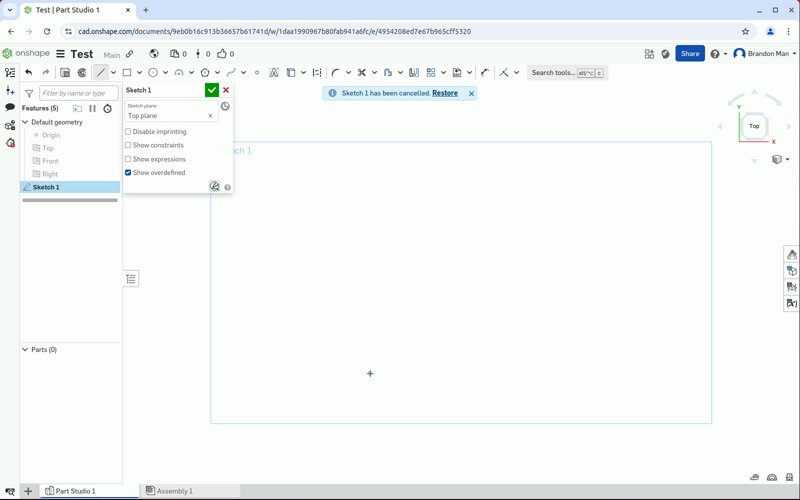
key_down(shift)
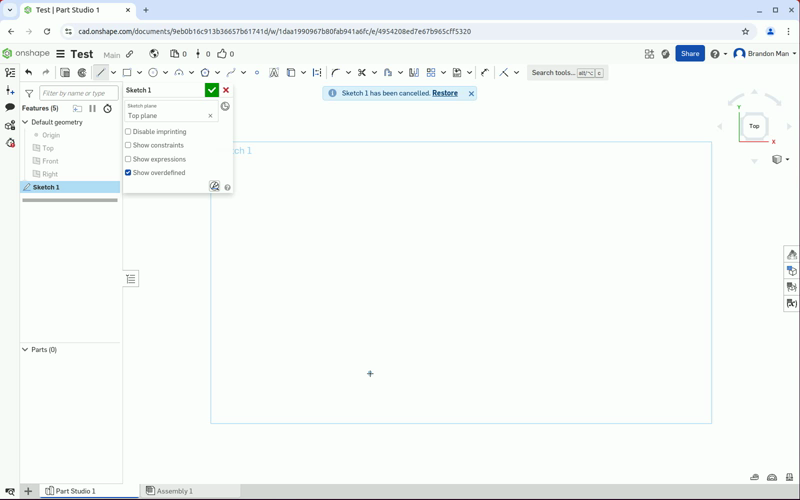
mouse_move(550, 373)
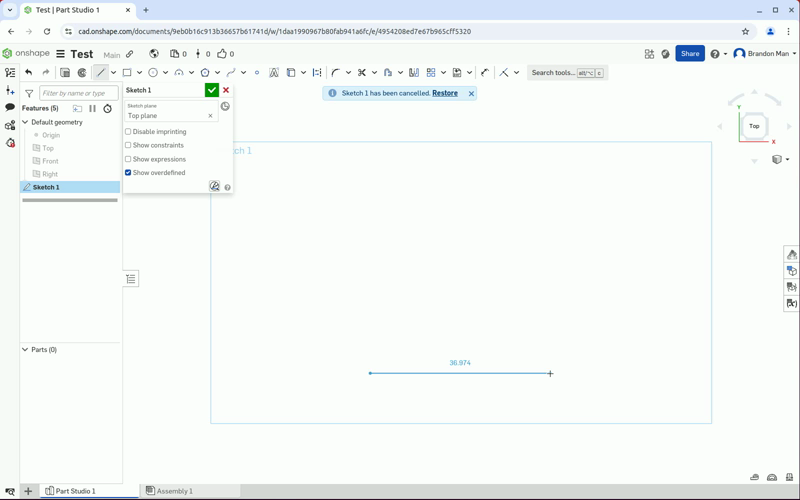
click(550, 373)
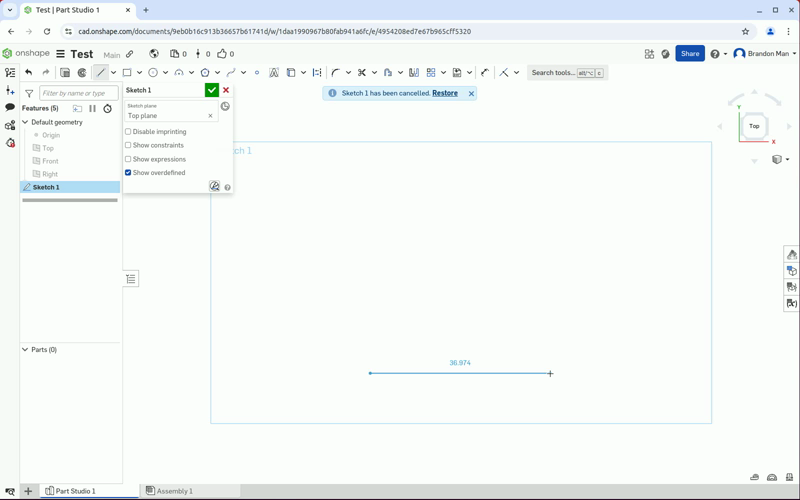
key_up(shift)
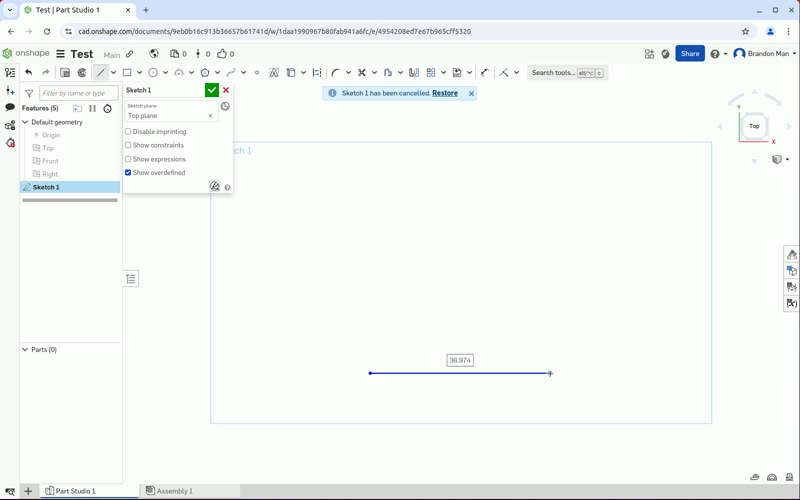
key_down(shift)
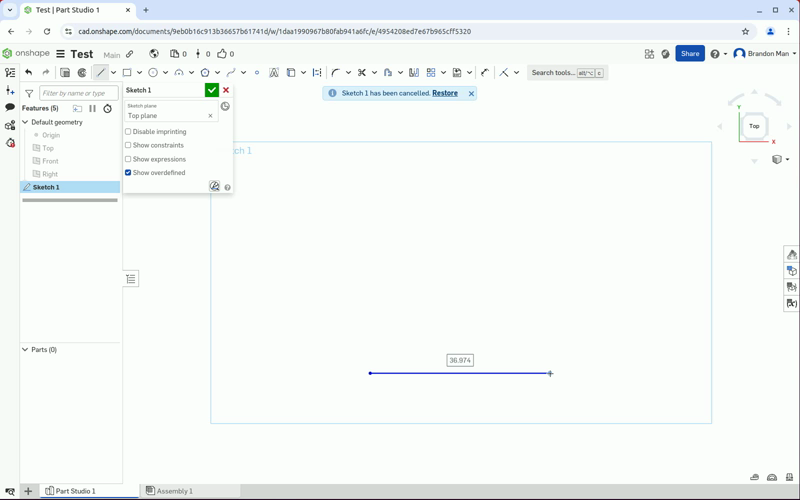
mouse_move(550, 193)
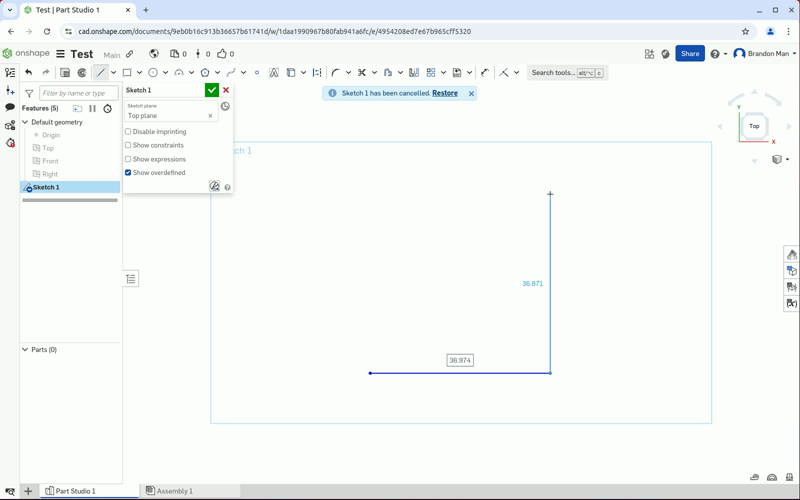
click(550, 193)
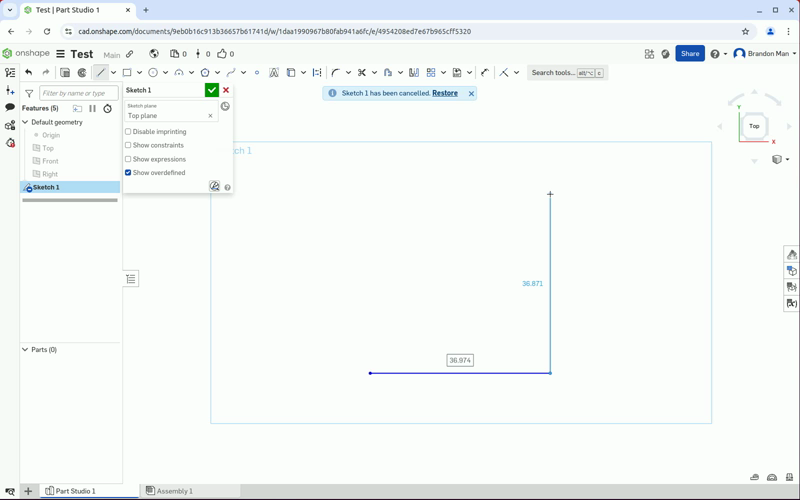
key_up(shift)
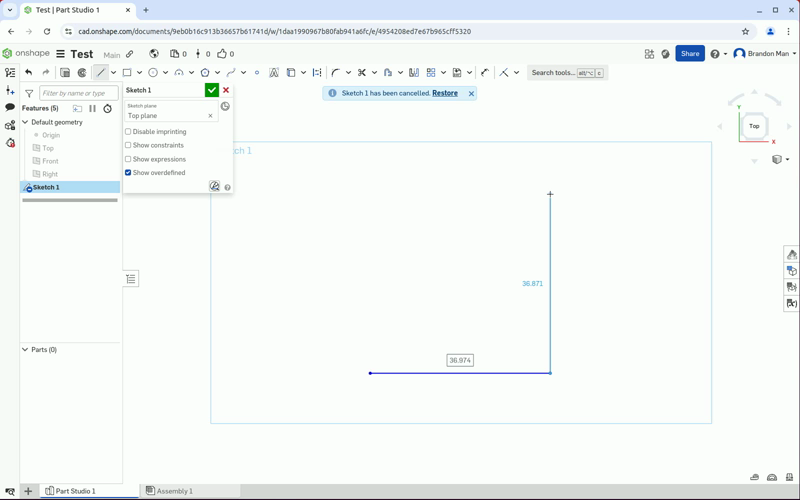
key_down(shift)
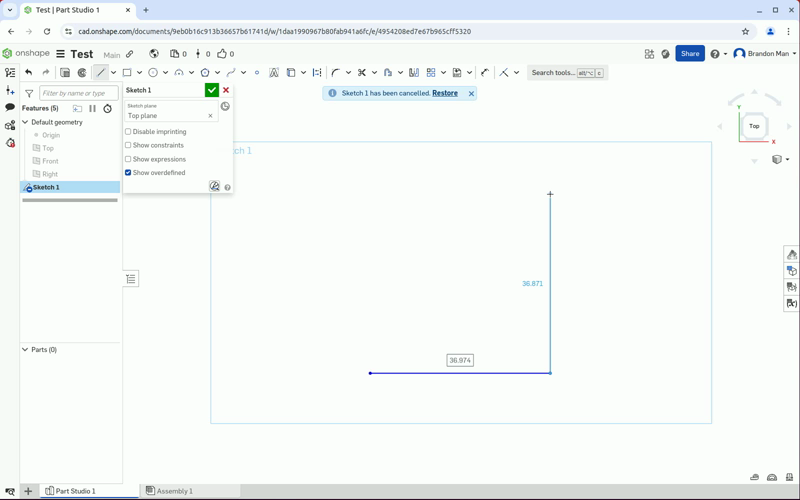
mouse_move(370, 193)
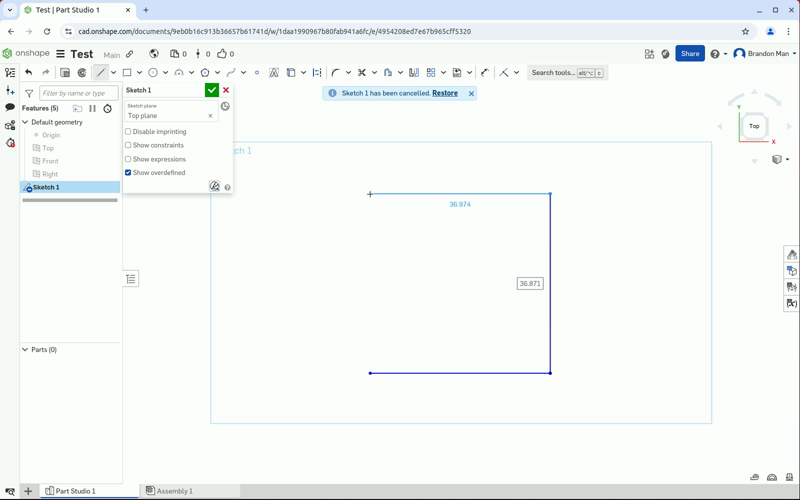
click(370, 193)
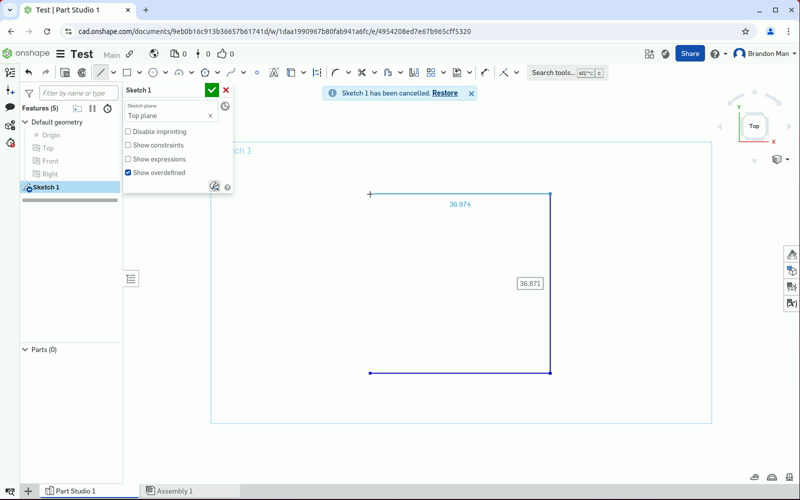
key_up(shift)
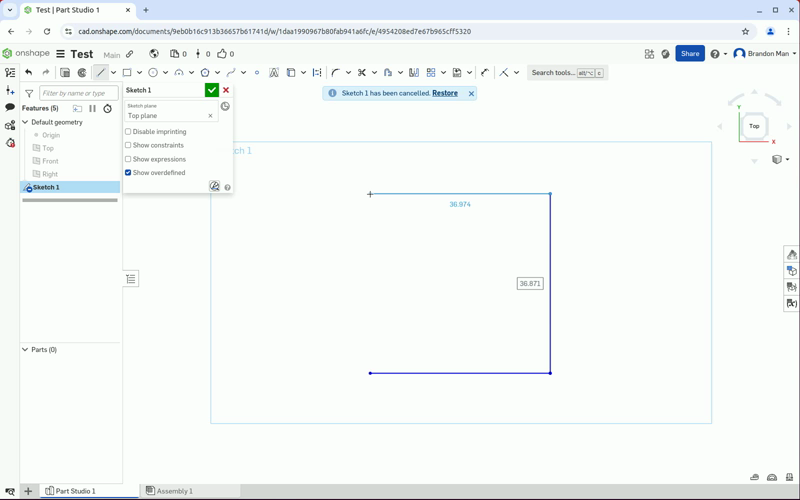
key_down(shift)
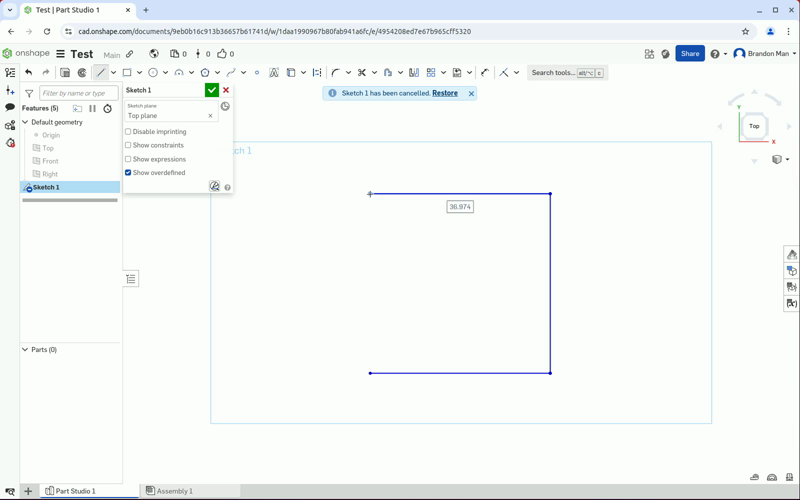
mouse_move(370, 373)
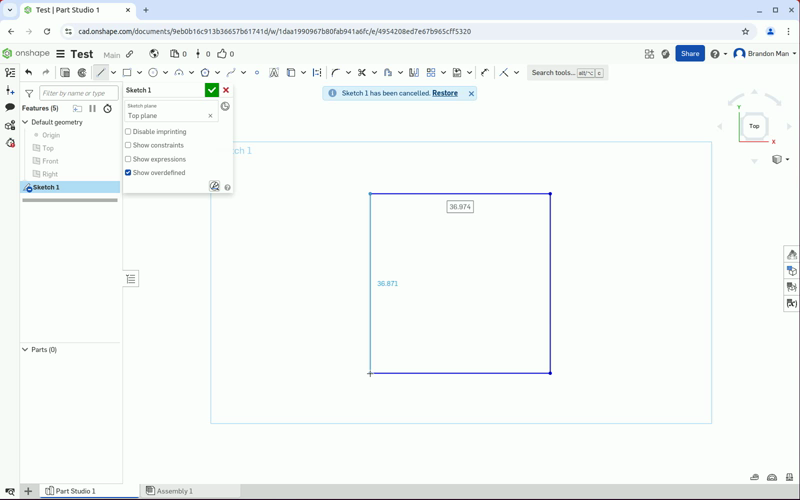
key_up(shift)
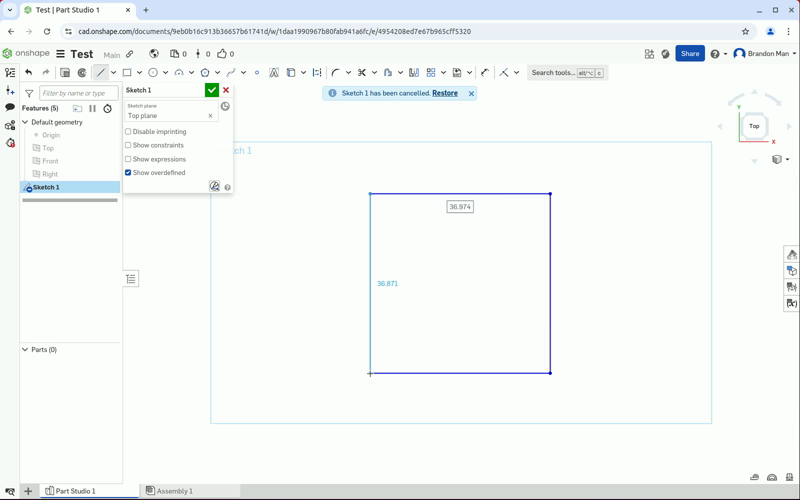
click(370, 373)
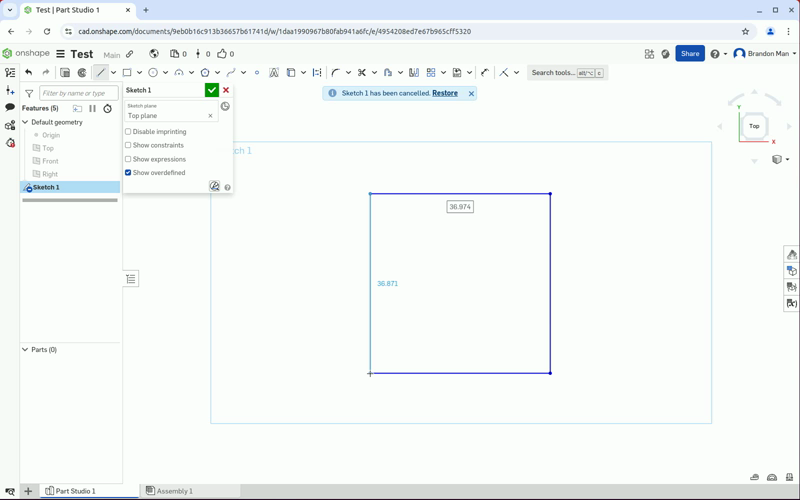
key(esc)
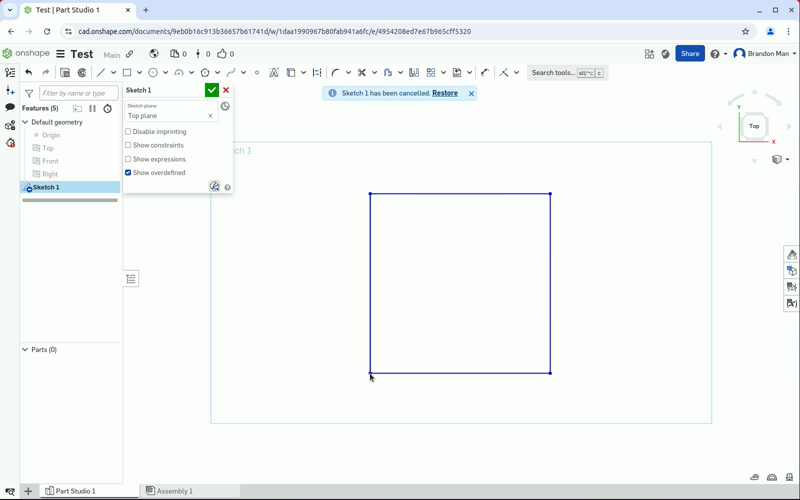
key(l)
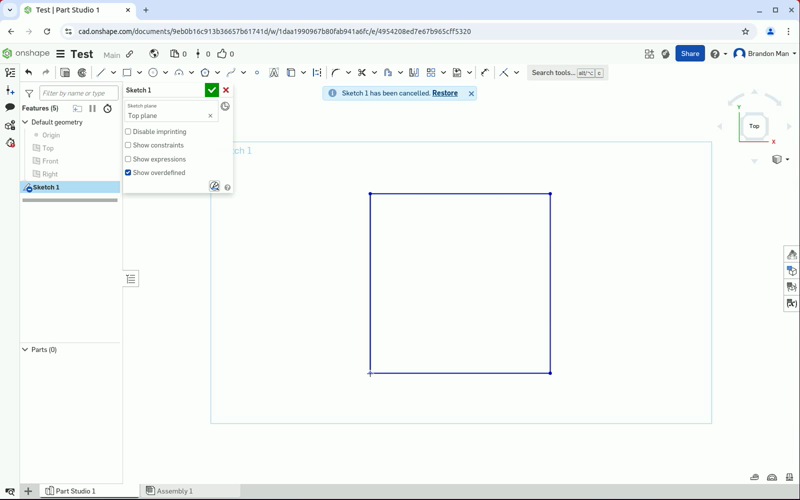
key_down(shift)
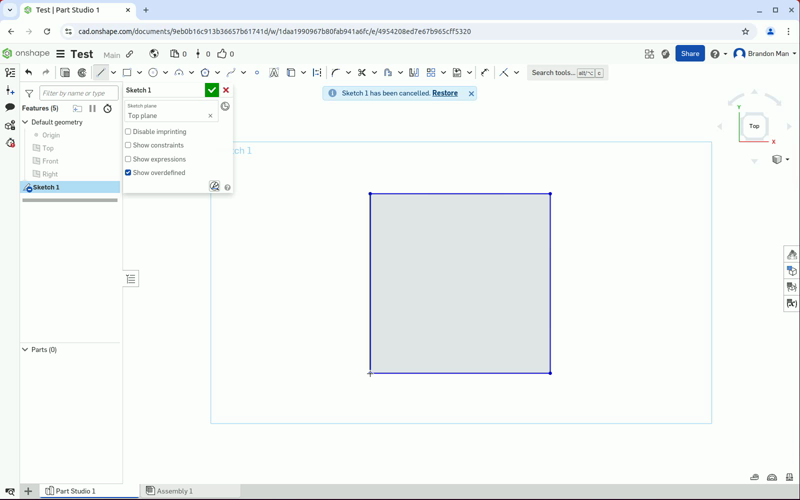
mouse_move(398, 344)
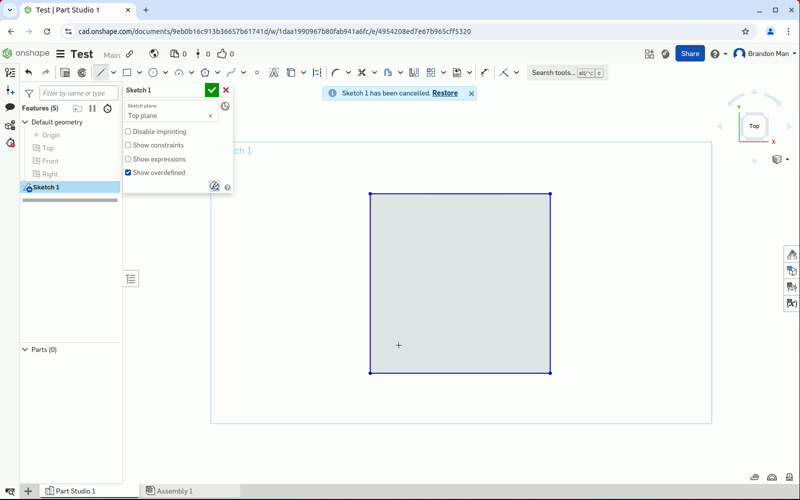
click(398, 344)
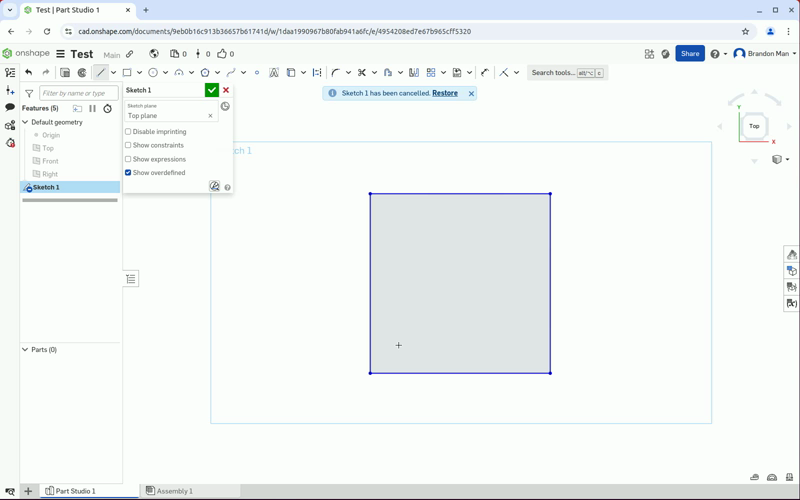
key_up(shift)
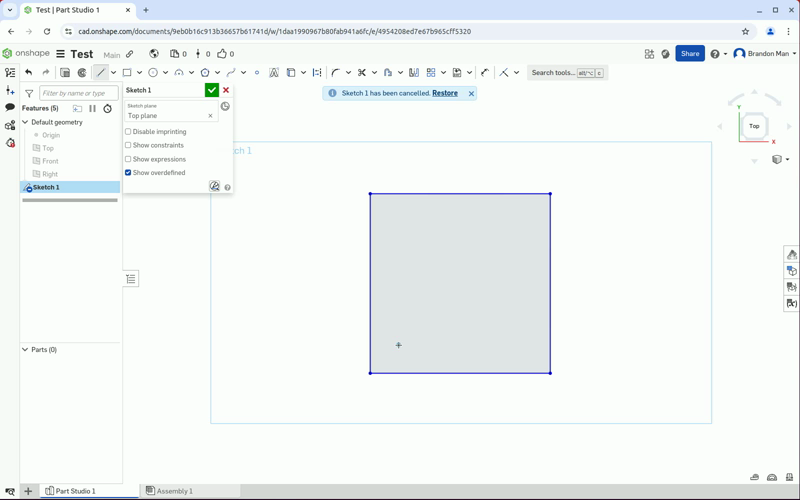
key_down(shift)
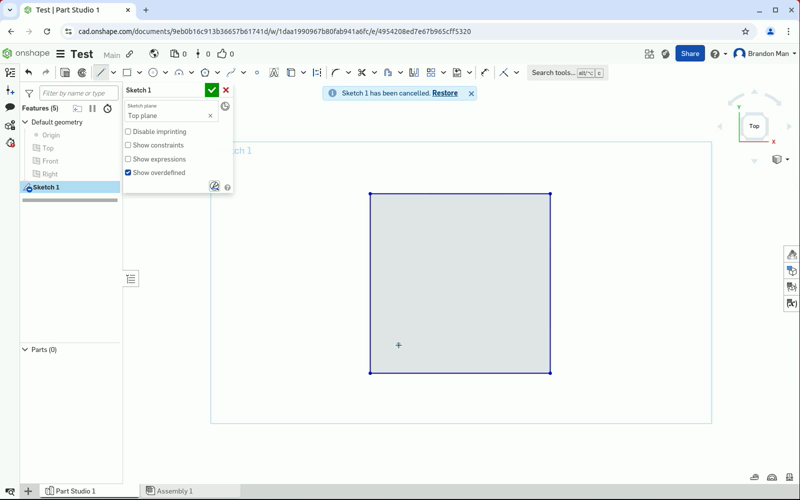
mouse_move(522, 344)
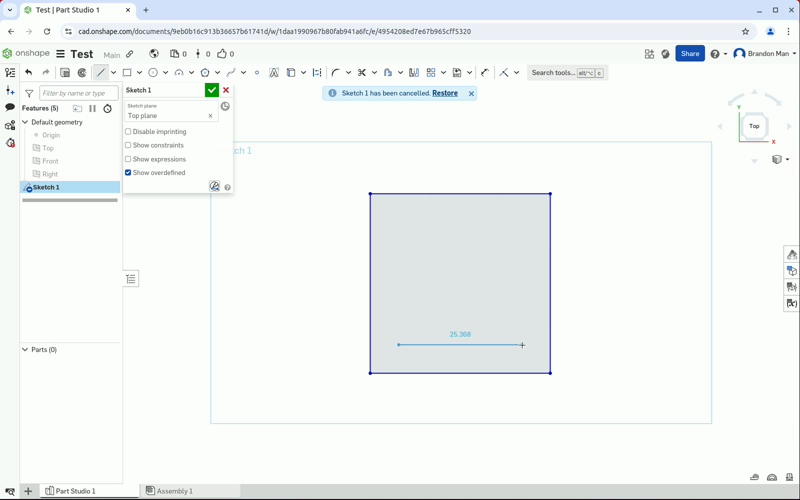
click(522, 344)
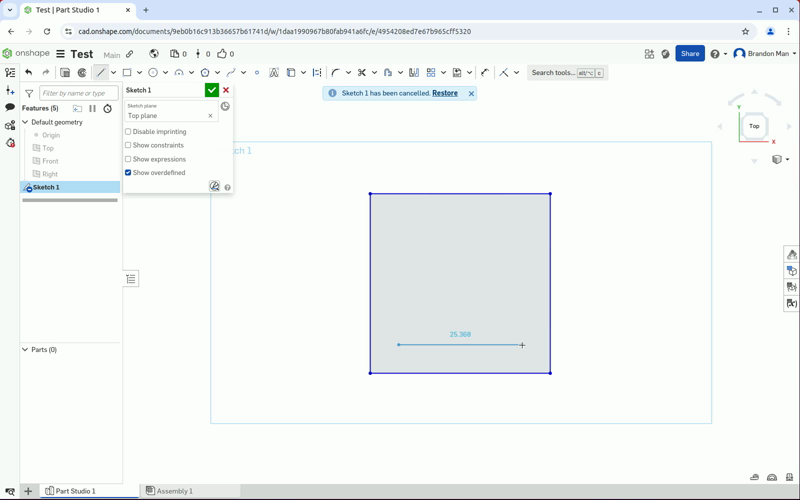
key_up(shift)
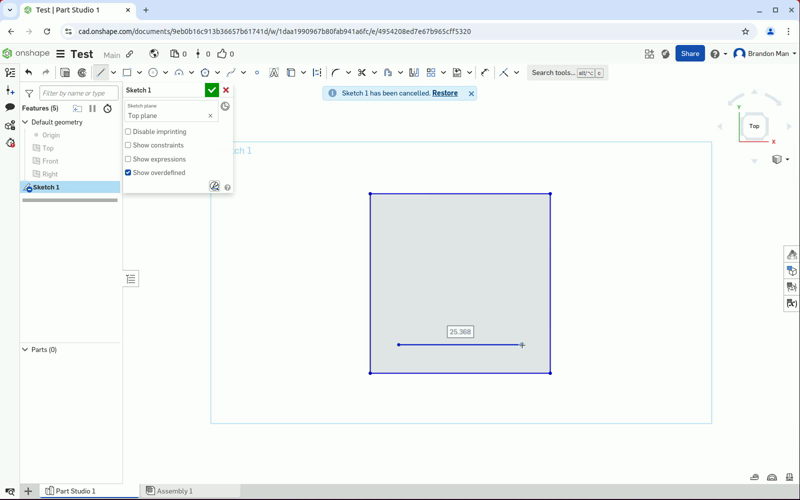
key_down(shift)
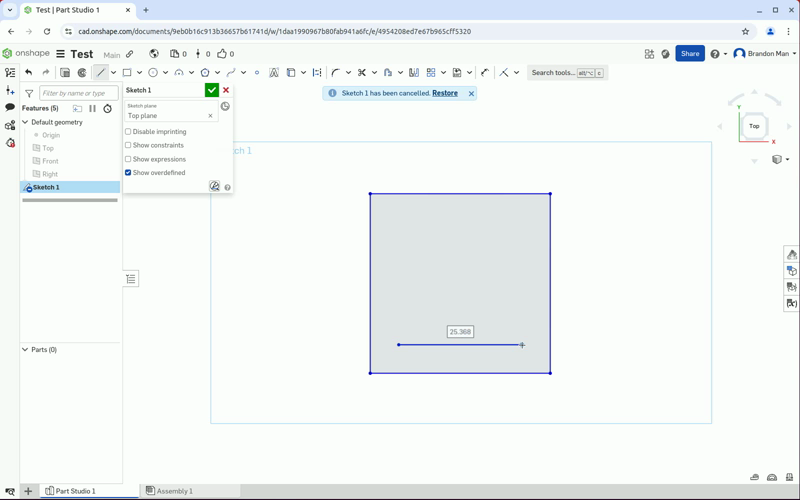
mouse_move(522, 221)
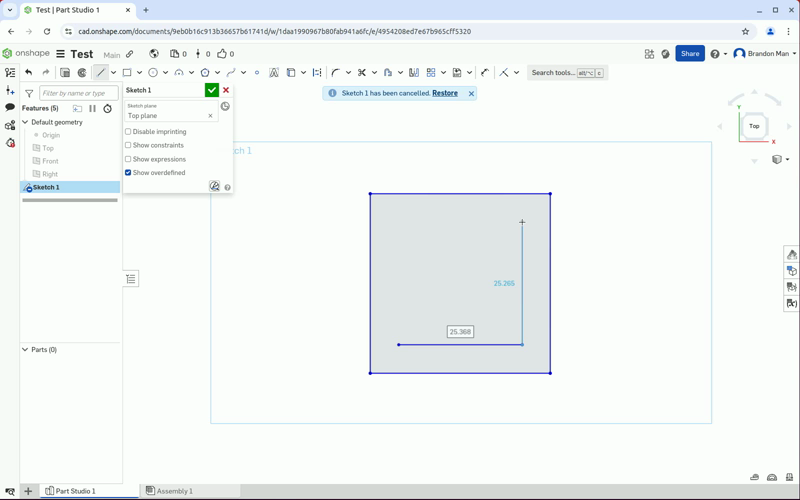
click(522, 221)
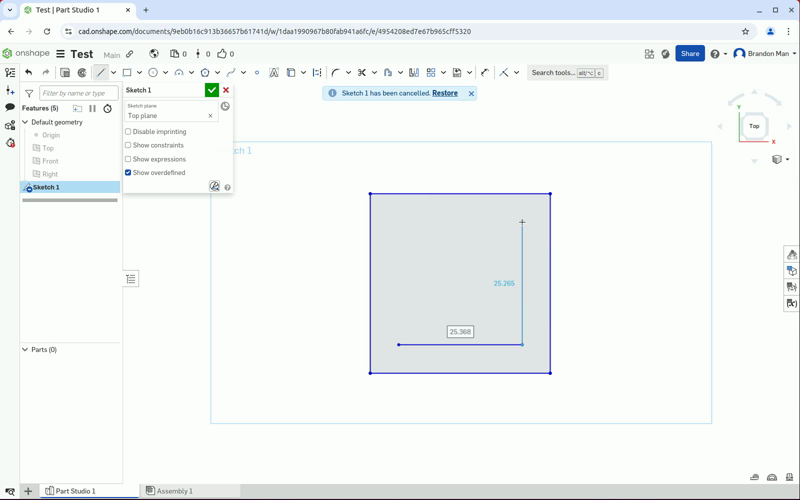
key_up(shift)
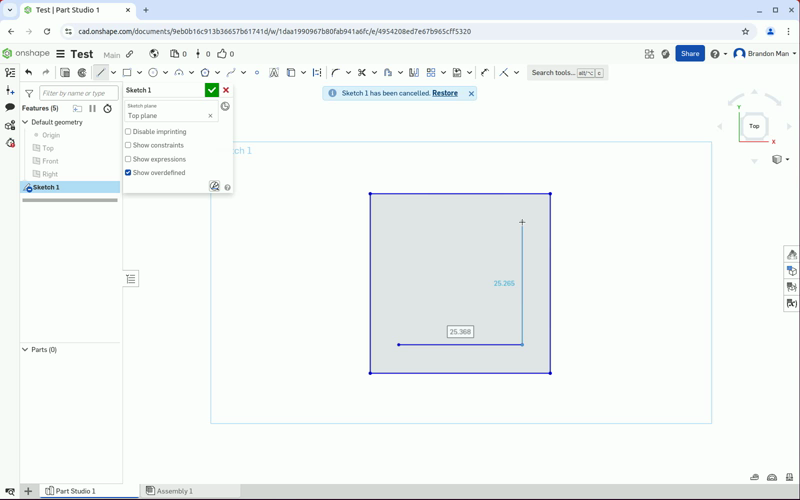
key_down(shift)
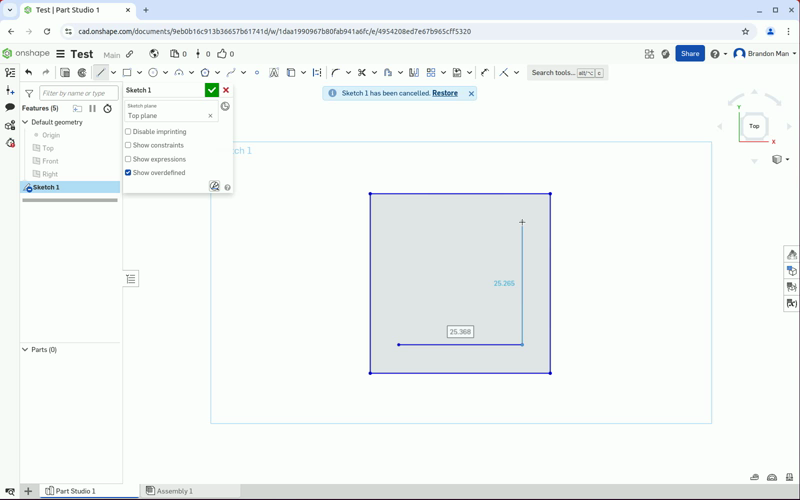
mouse_move(398, 221)
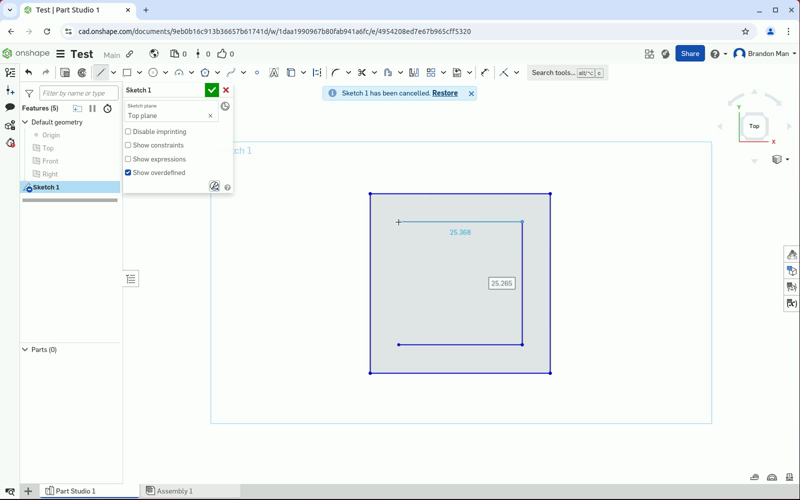
click(398, 221)
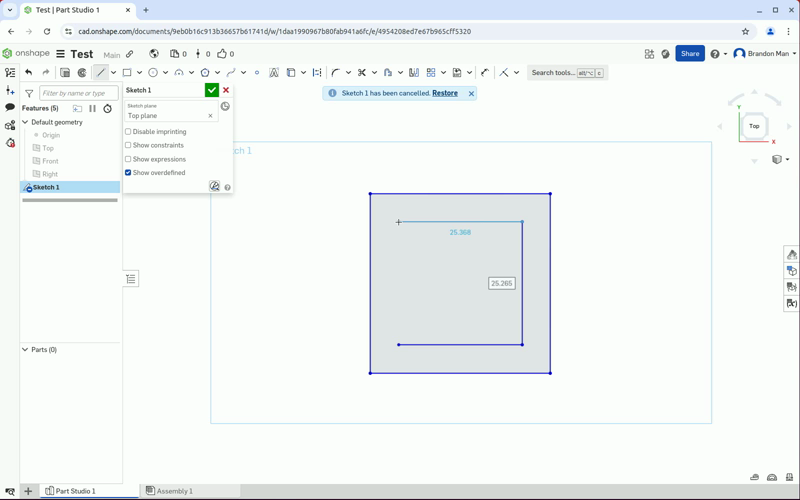
key_up(shift)
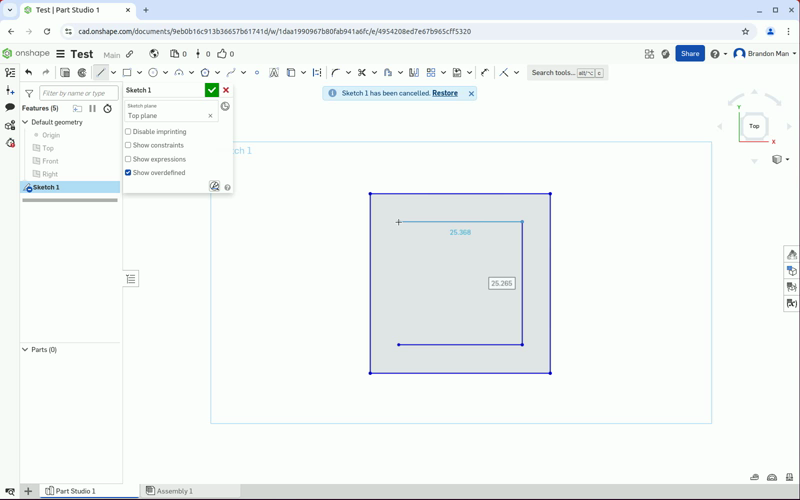
key_down(shift)
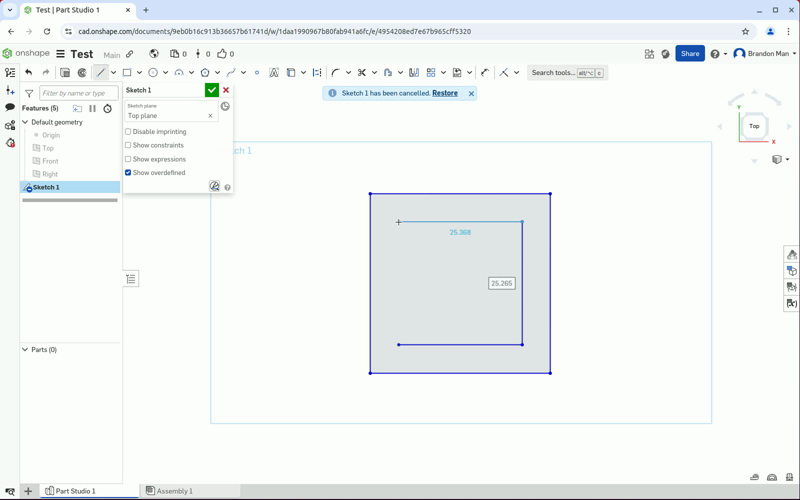
mouse_move(398, 344)
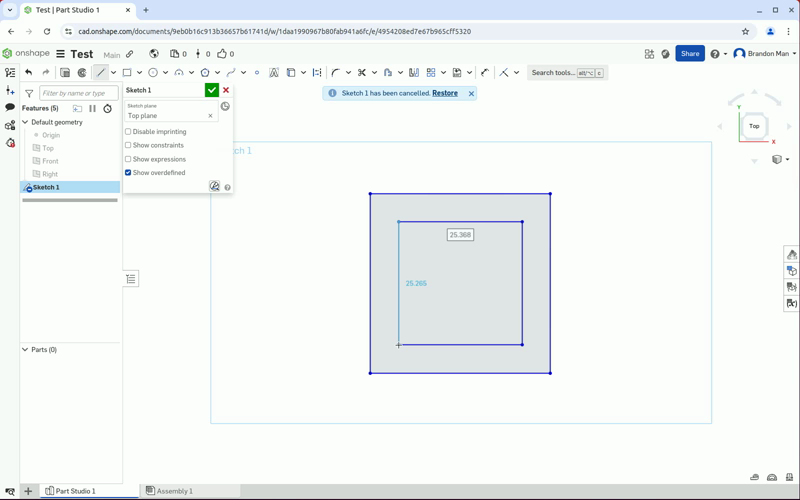
key_up(shift)
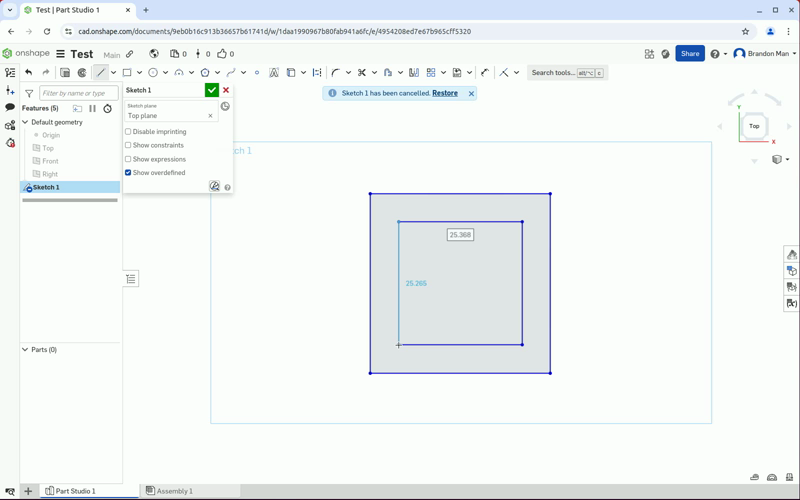
click(398, 344)
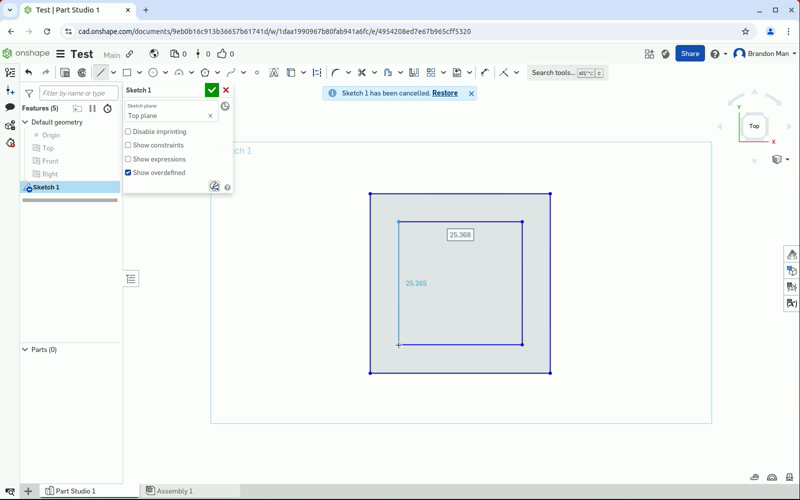
key(esc)
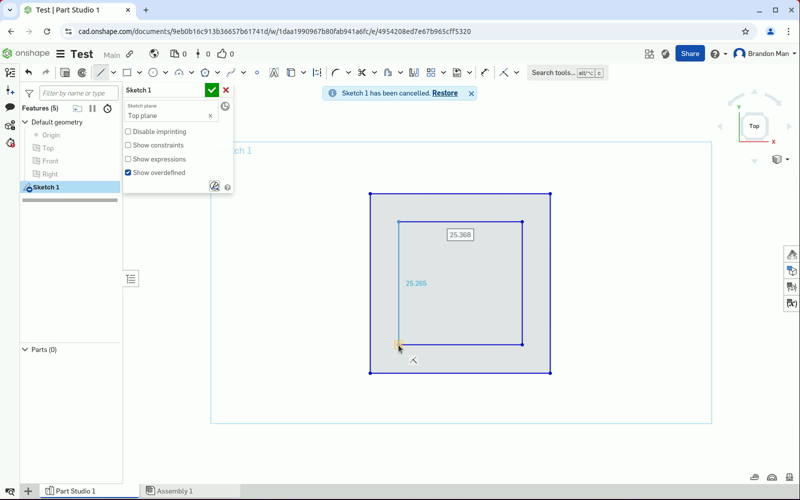
mouse_move(402, 209)
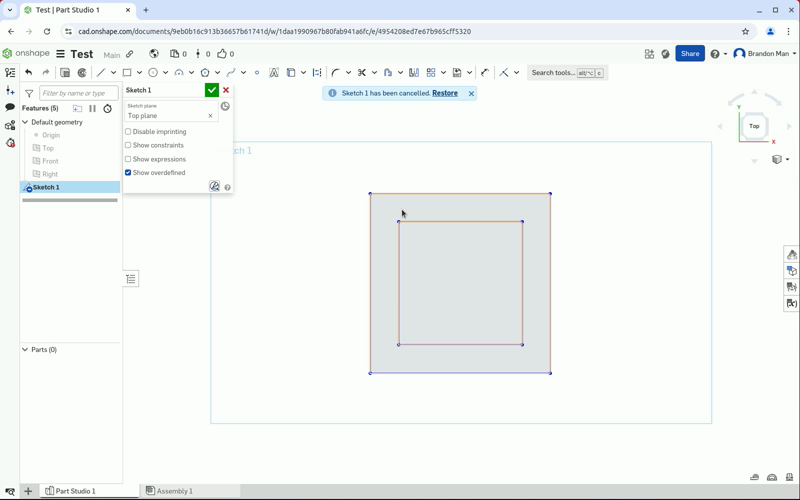
click(402, 209)
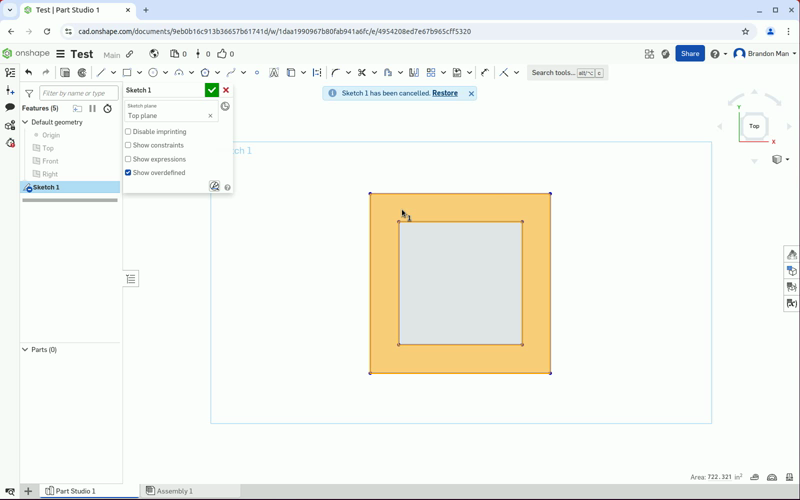
mouse_move(73, 352)
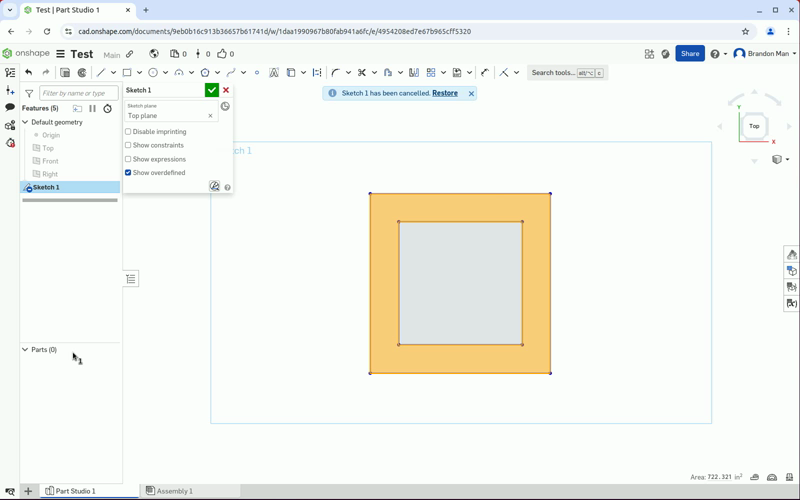
key(shift+y)
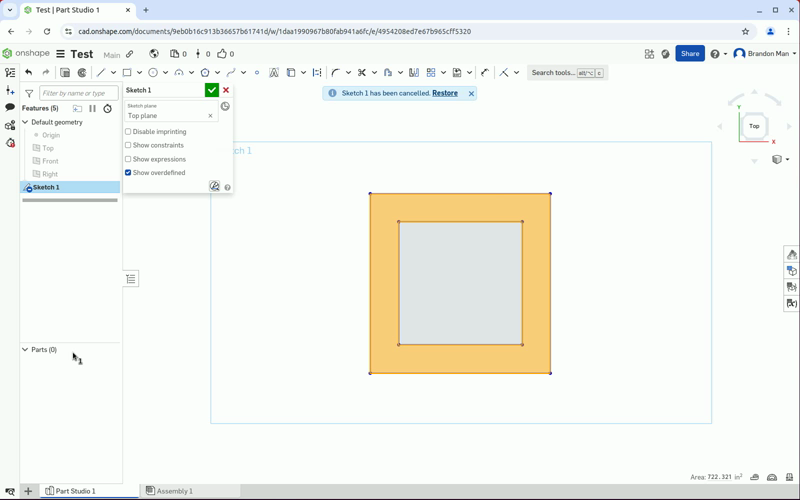
key(shift+e)
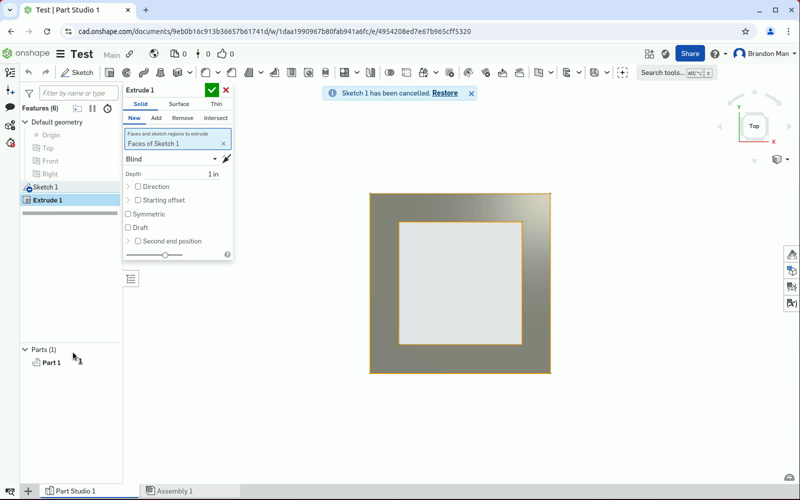
mouse_move(143, 106)
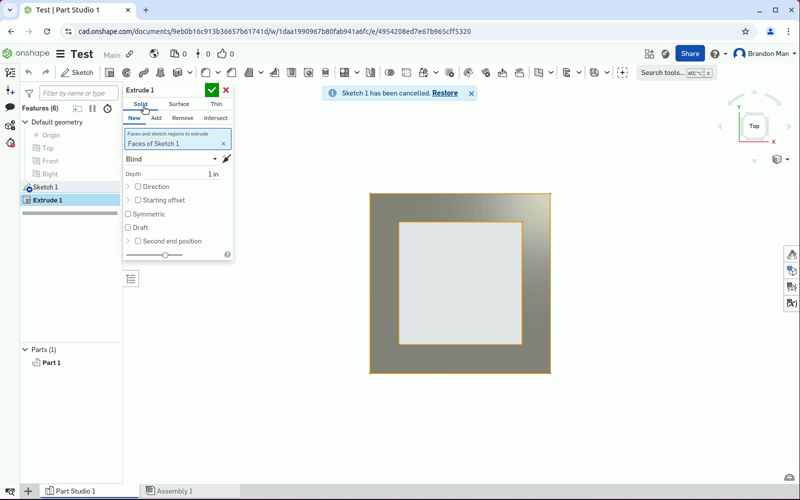
click(143, 106)
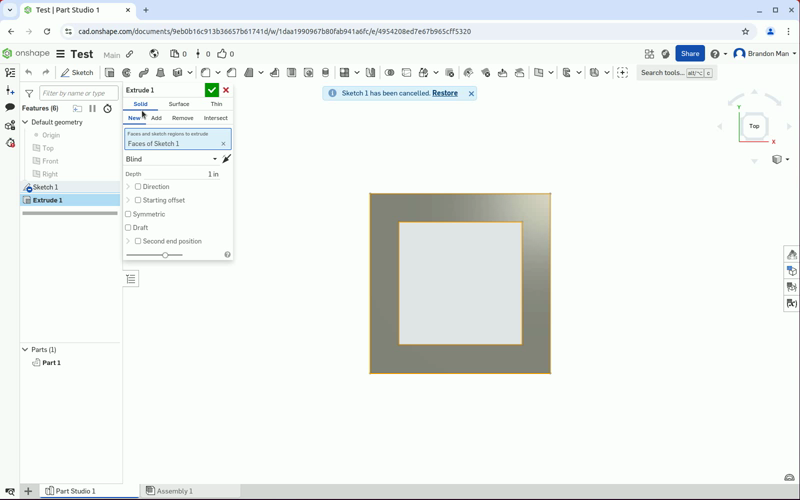
mouse_move(137, 120)
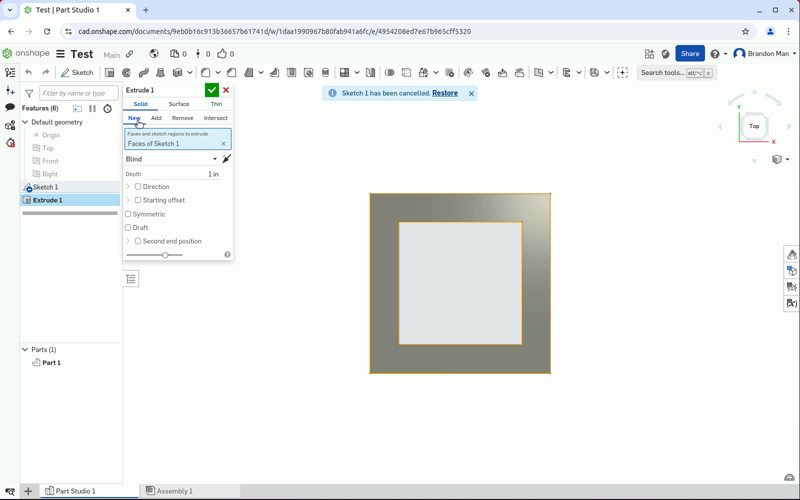
click(137, 120)
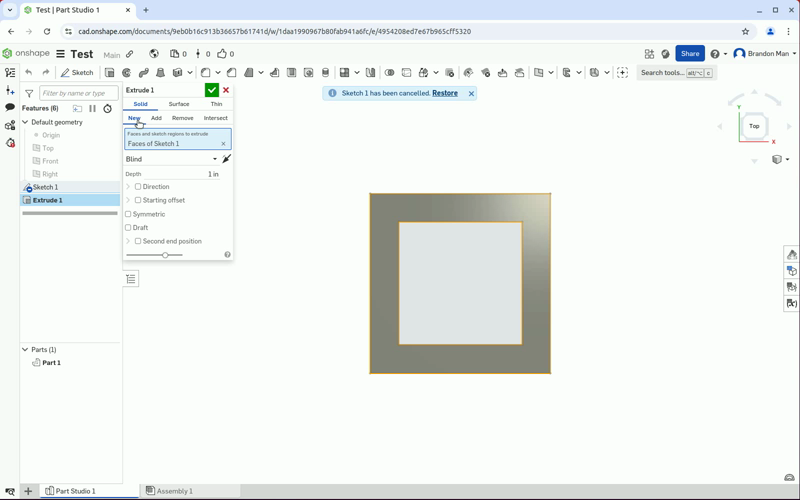
key(tab, 4)
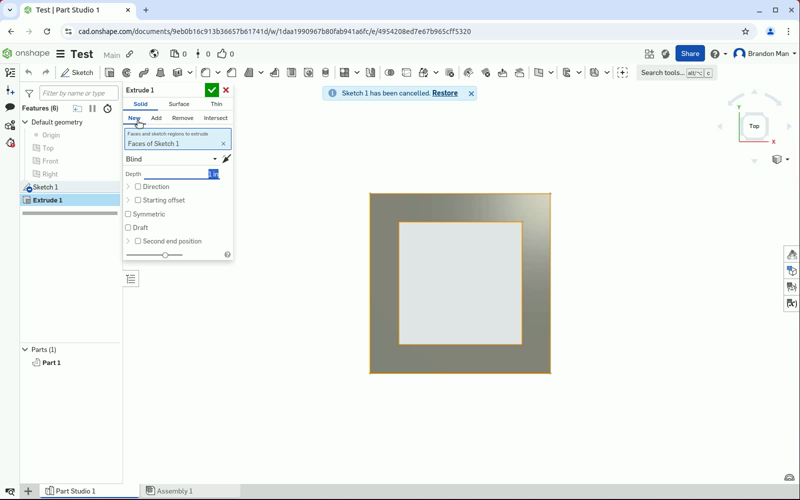
text(14.443)
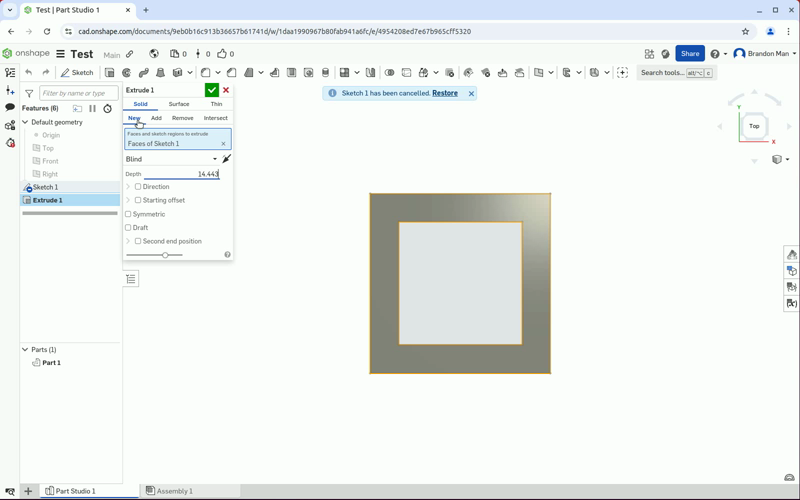
key(enter)
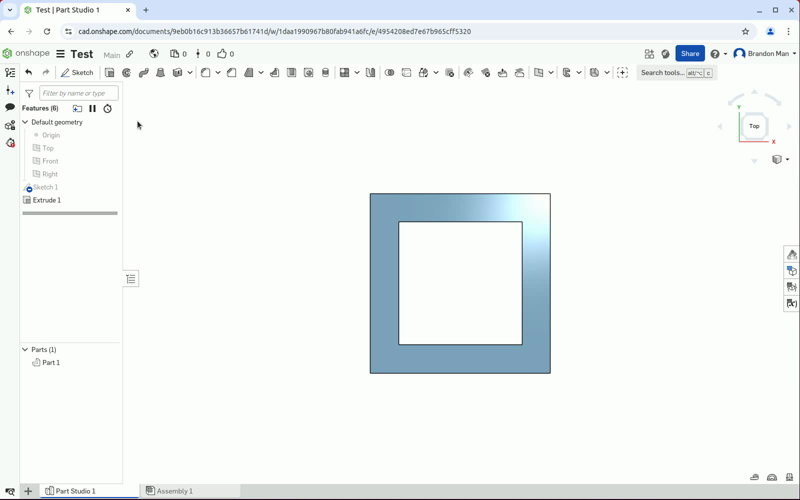
key(shift+h)
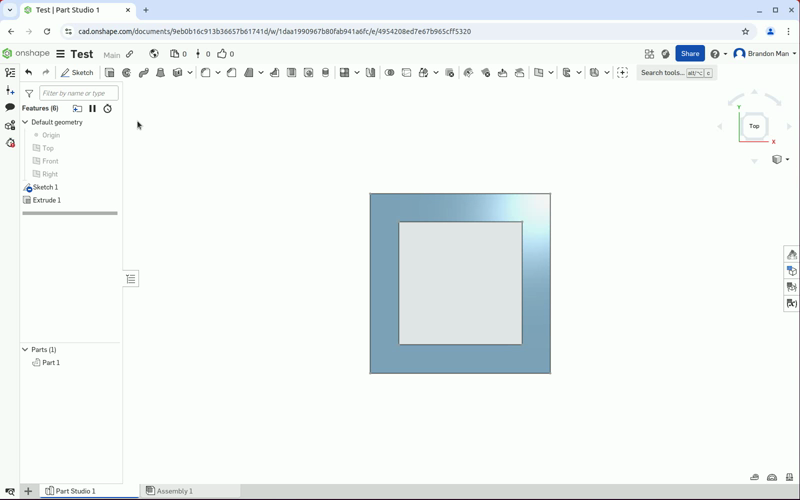
key(shift+h)
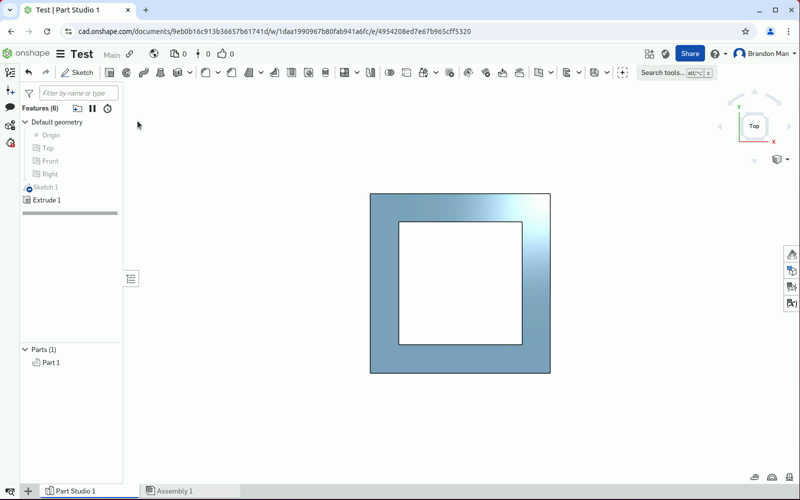
mouse_move(73, 189)
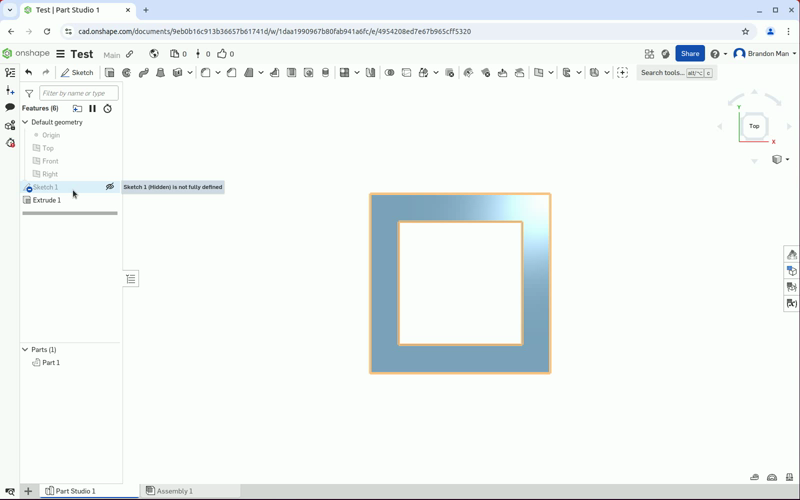
click(73, 189)
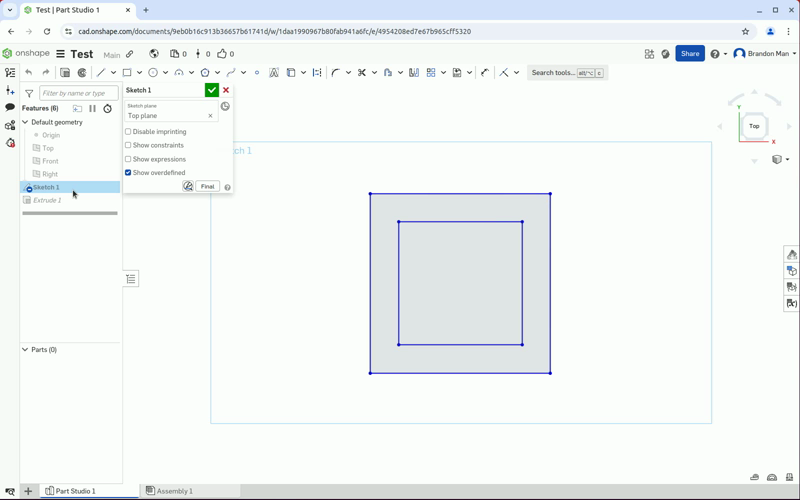
mouse_move(229, 92)
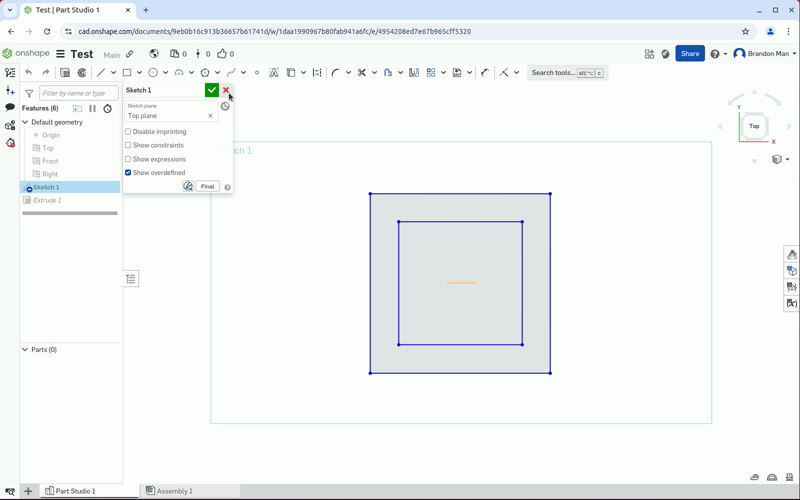
click(229, 92)
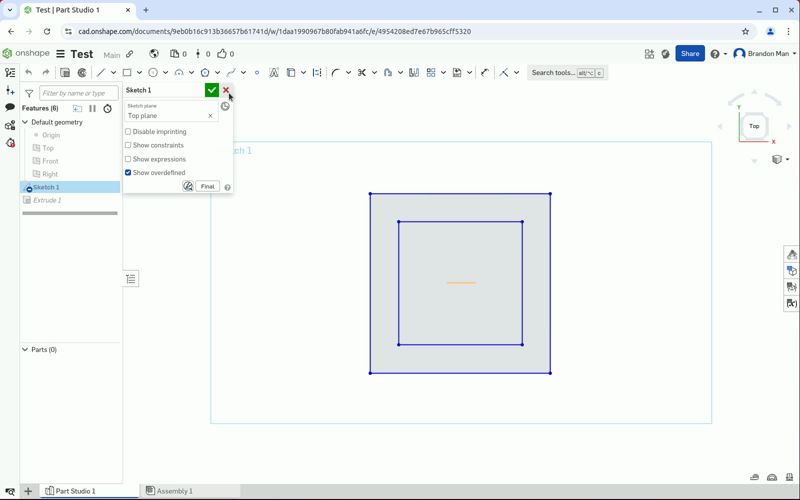
key(shift+s)
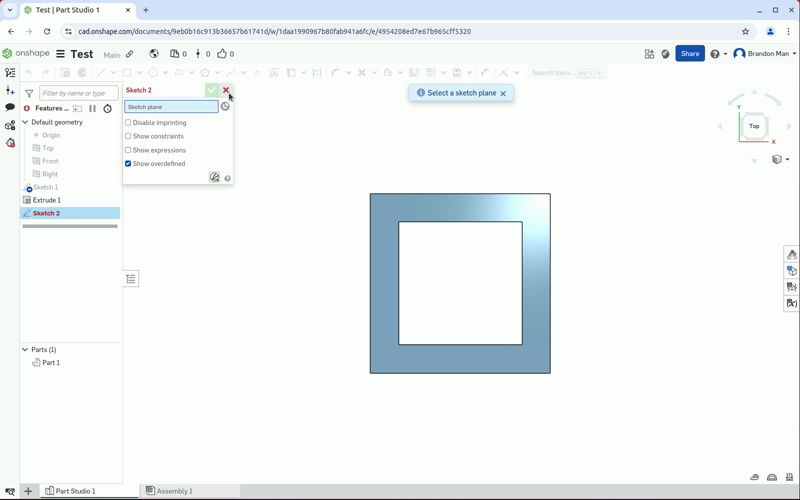
mouse_move(73, 150)
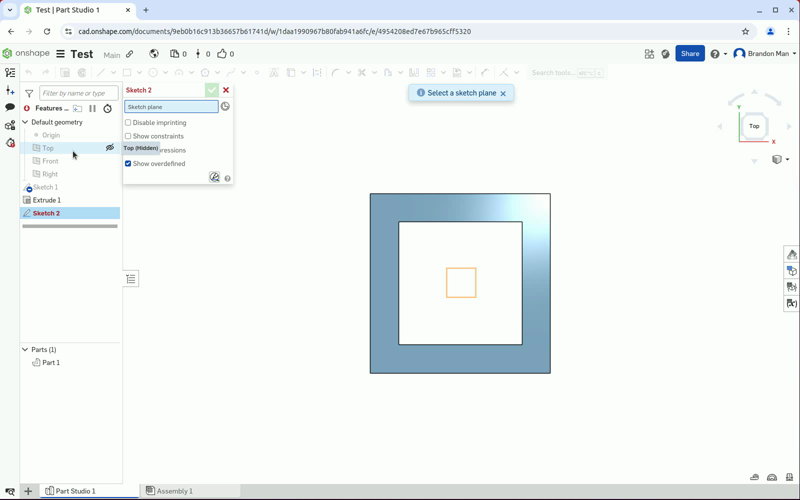
click(73, 150)
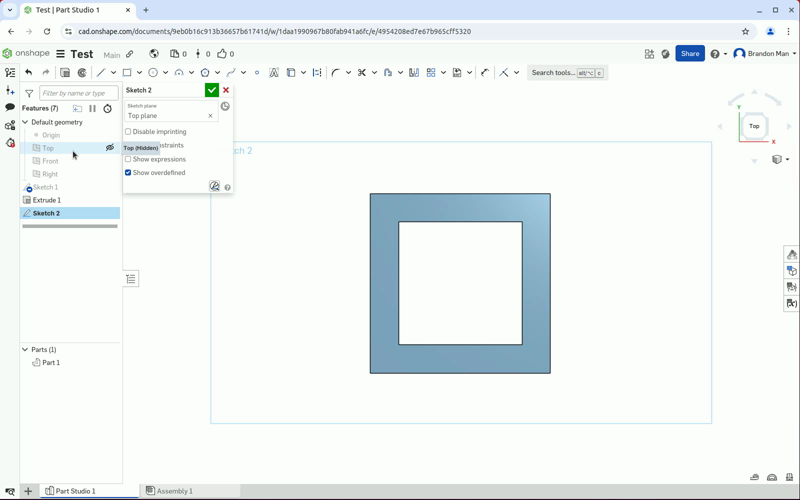
mouse_move(73, 352)
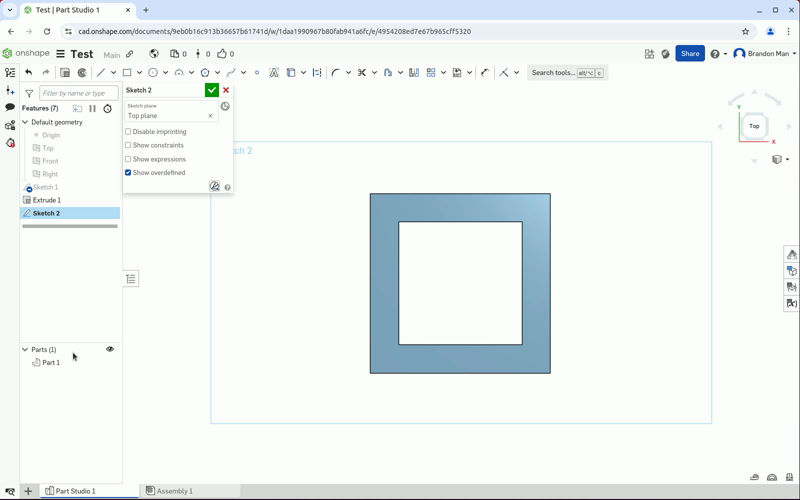
key(y)
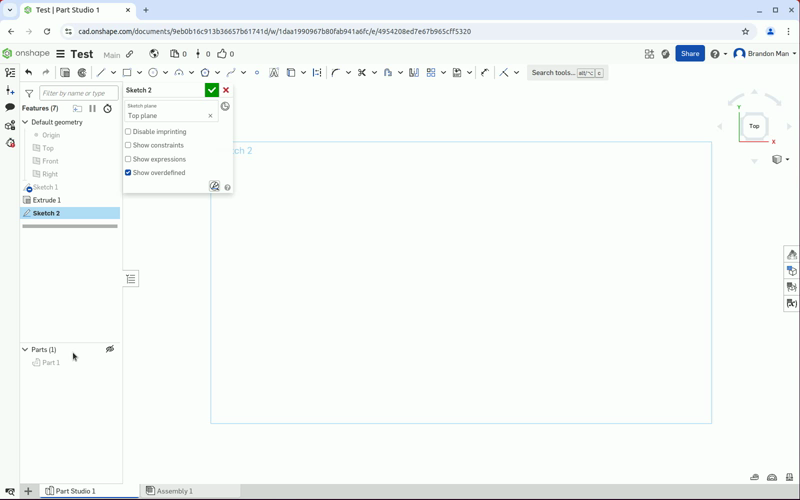
key(l)
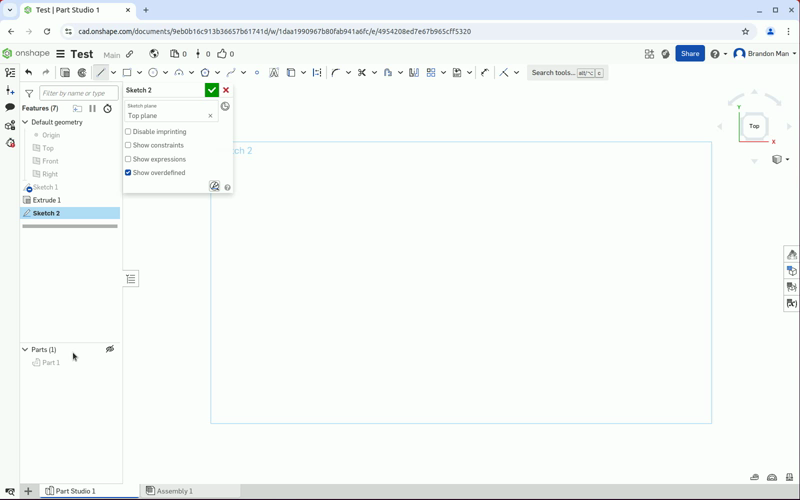
key_down(shift)
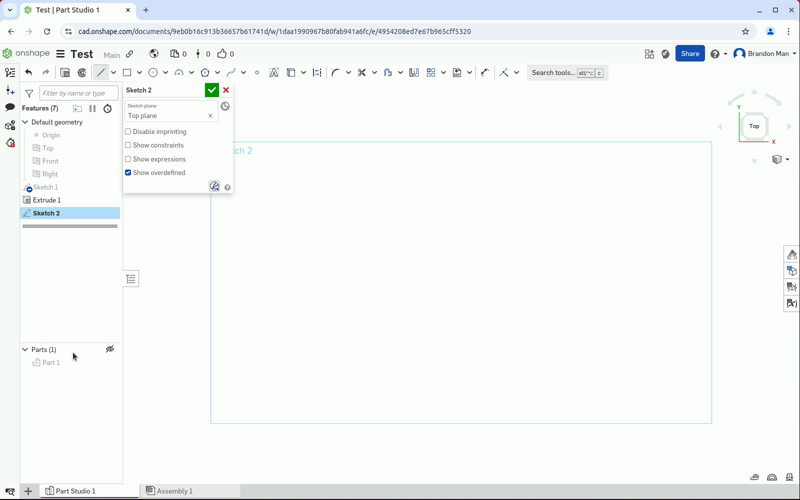
mouse_move(398, 345)
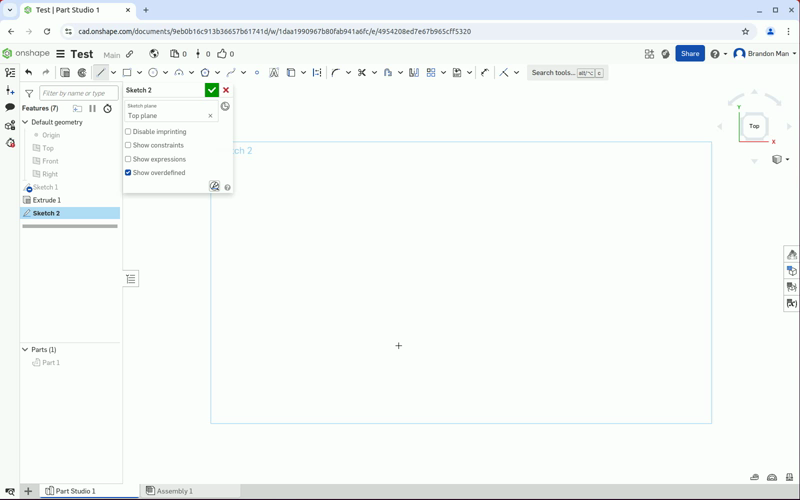
click(398, 345)
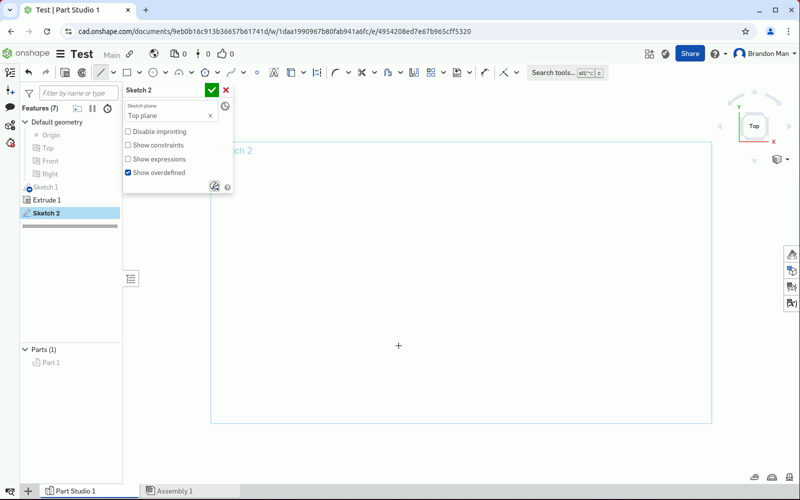
key_up(shift)
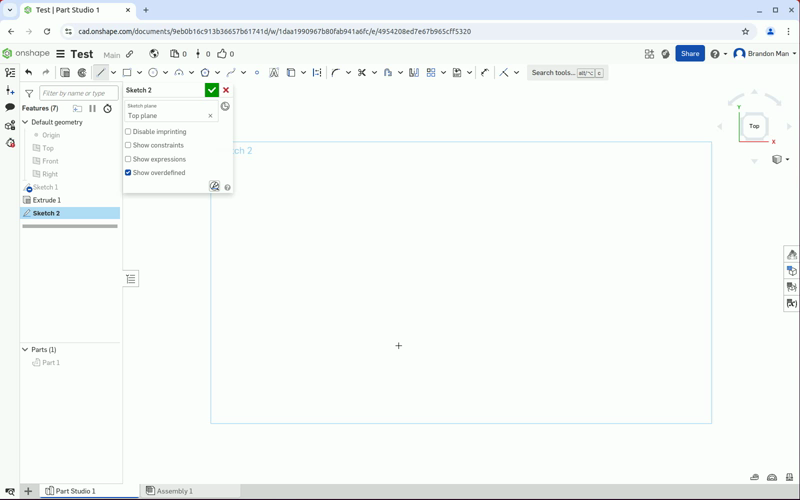
key_down(shift)
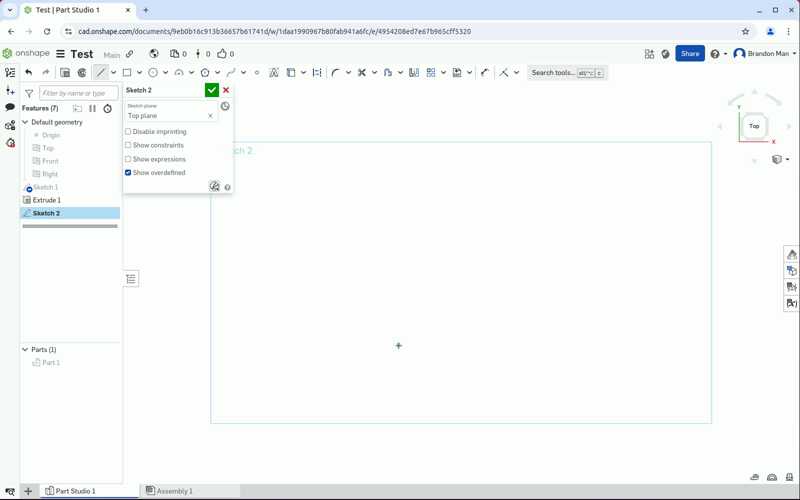
mouse_move(522, 345)
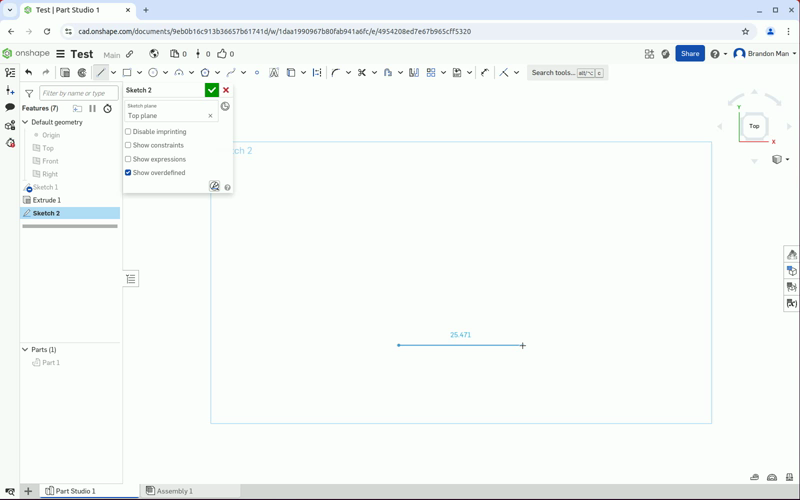
click(522, 345)
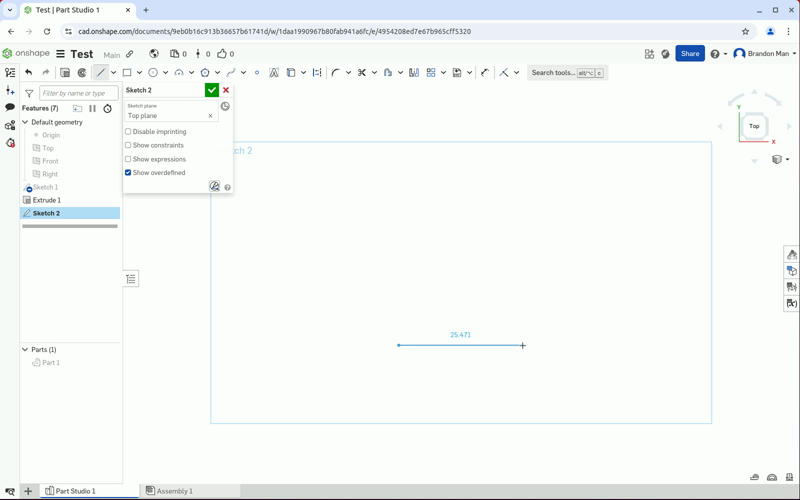
key_up(shift)
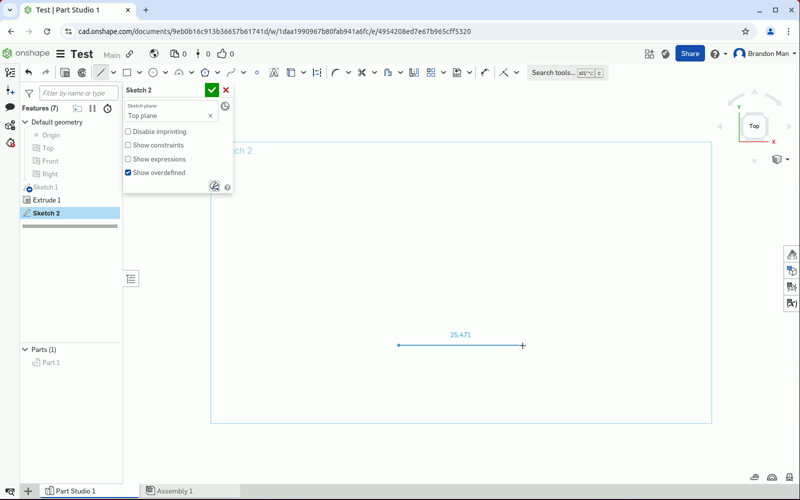
key_down(shift)
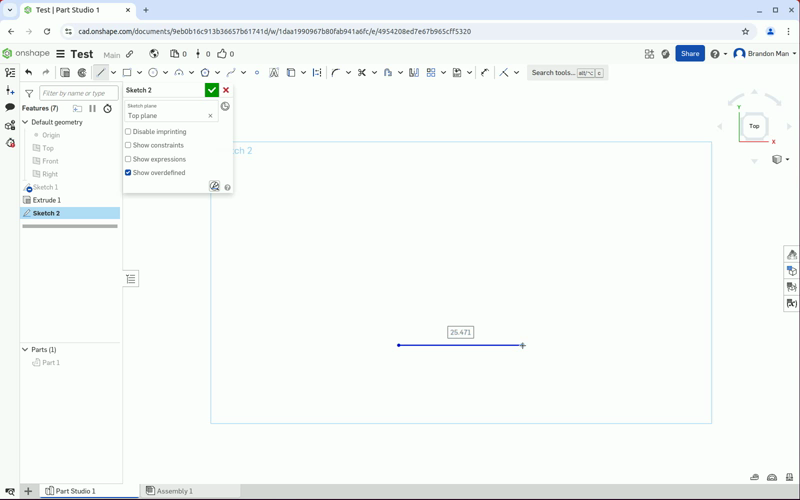
mouse_move(522, 220)
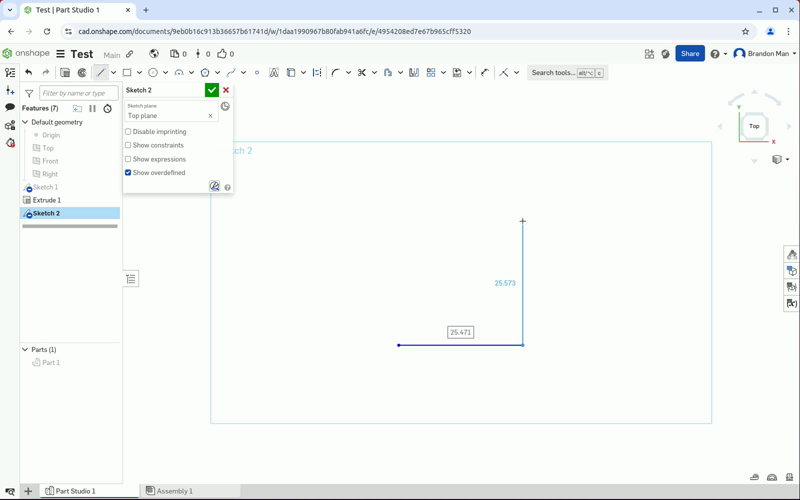
click(522, 220)
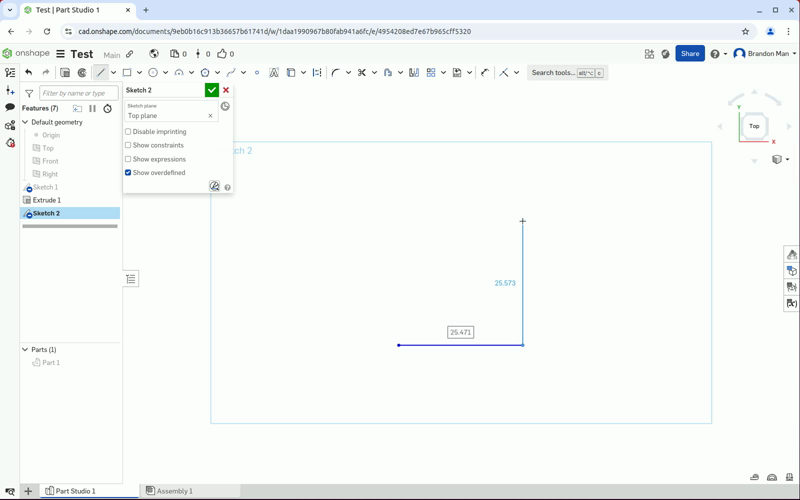
key_up(shift)
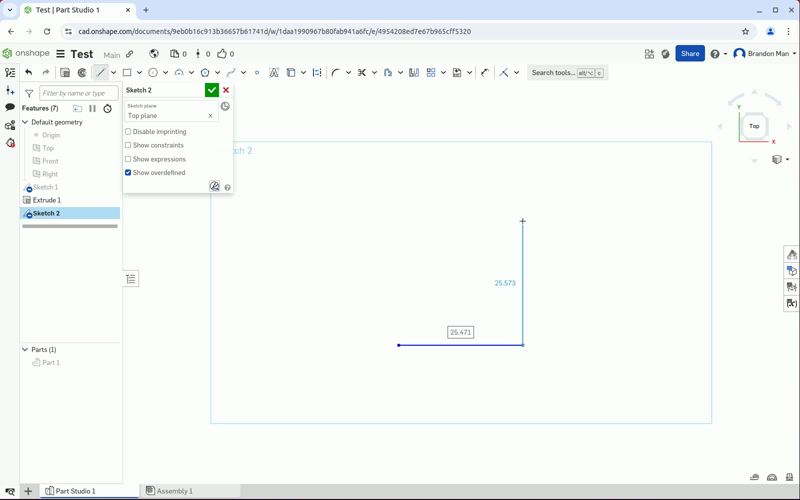
key_down(shift)
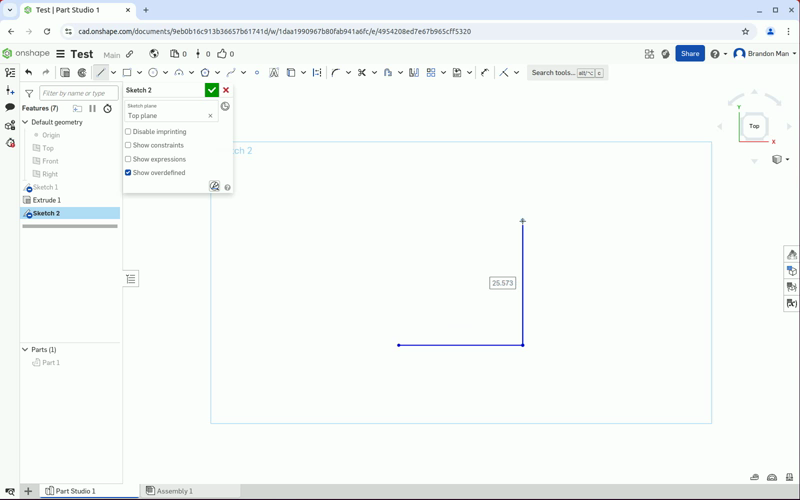
mouse_move(398, 220)
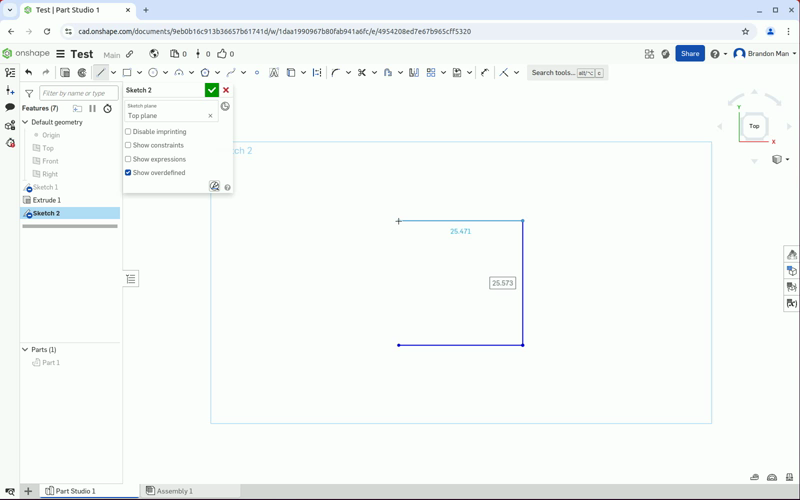
click(398, 220)
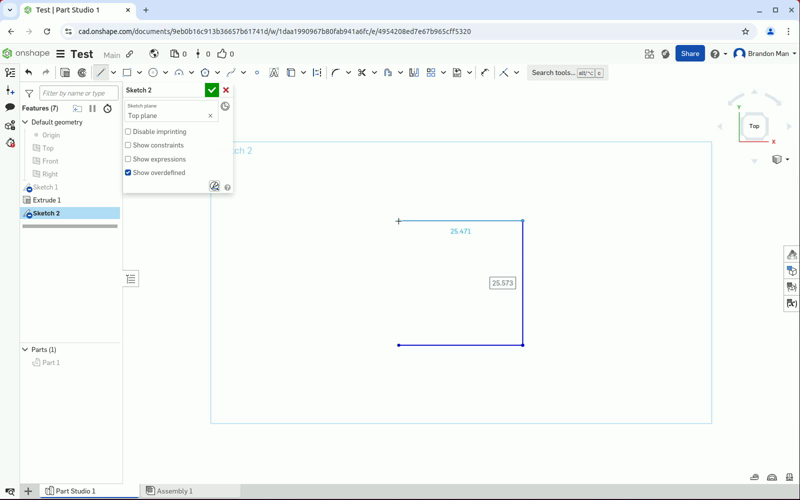
key_up(shift)
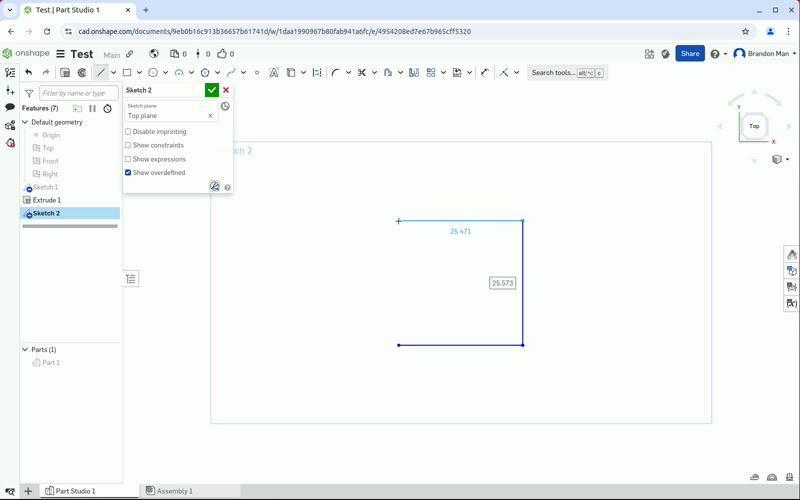
key_down(shift)
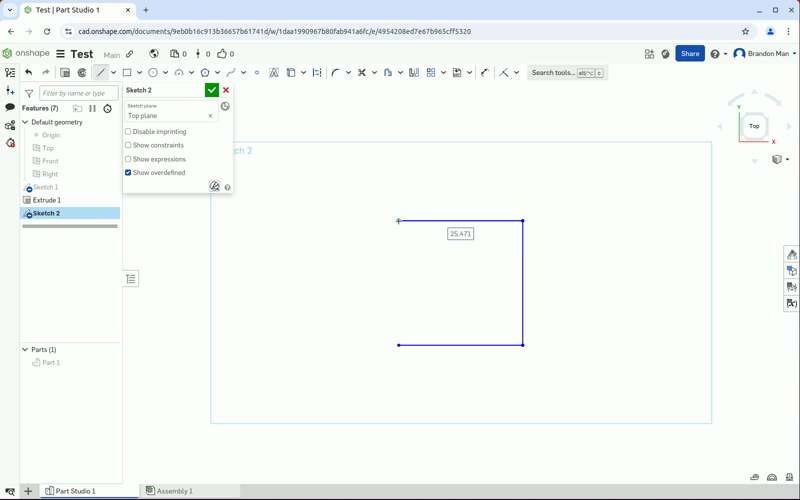
mouse_move(398, 345)
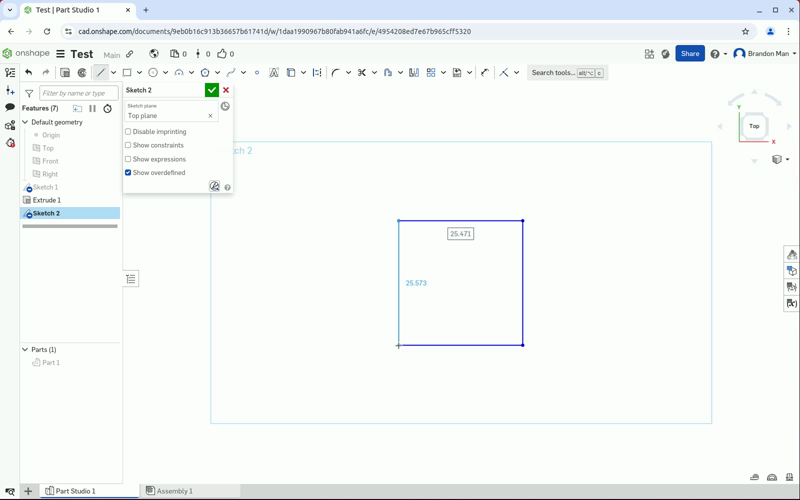
key_up(shift)
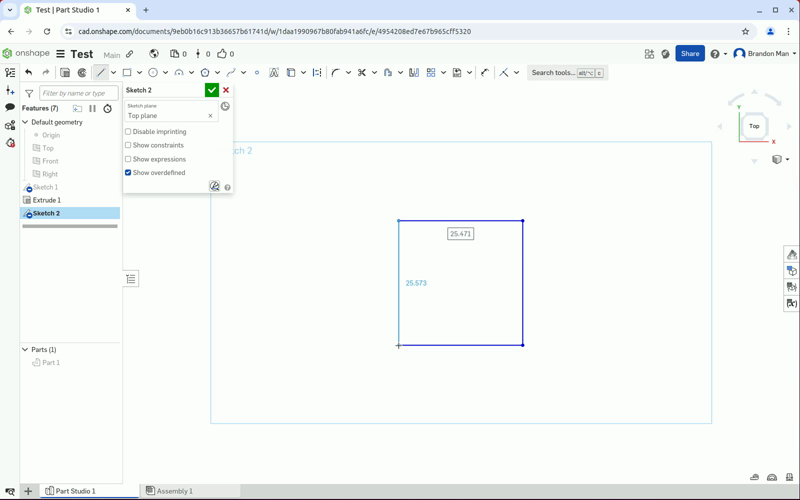
click(398, 345)
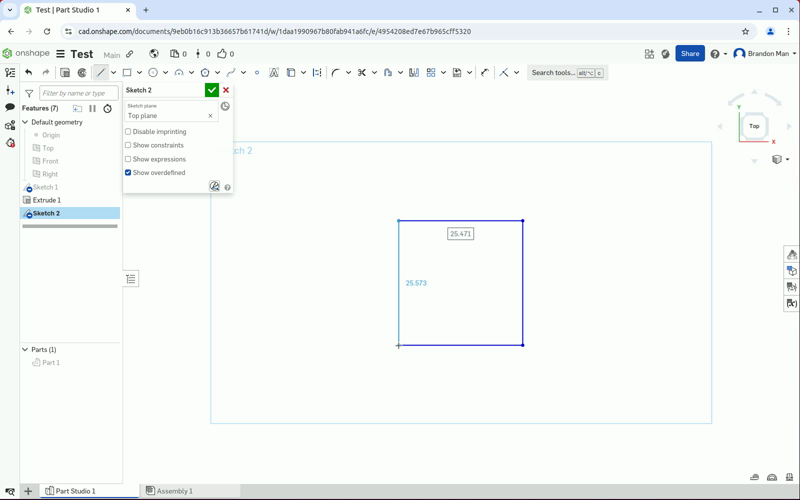
key(esc)
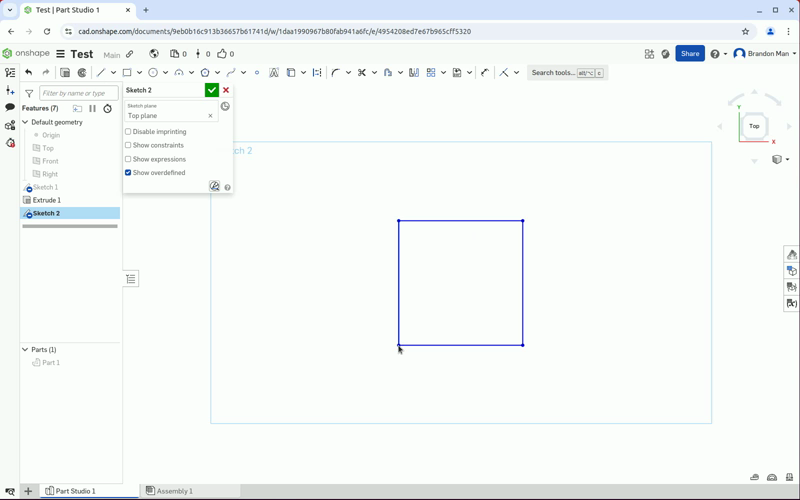
mouse_move(470, 313)
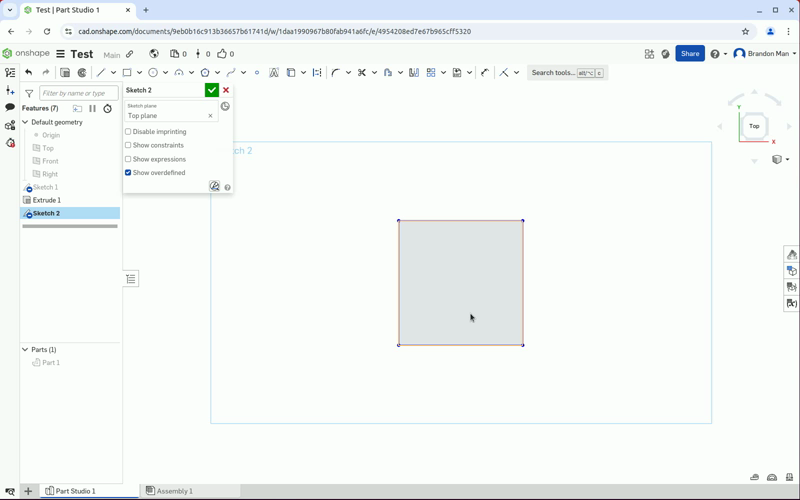
click(470, 313)
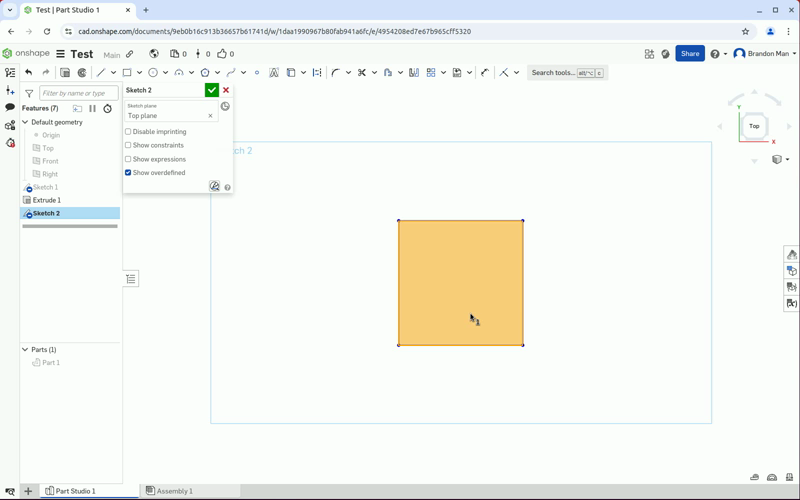
mouse_move(73, 352)
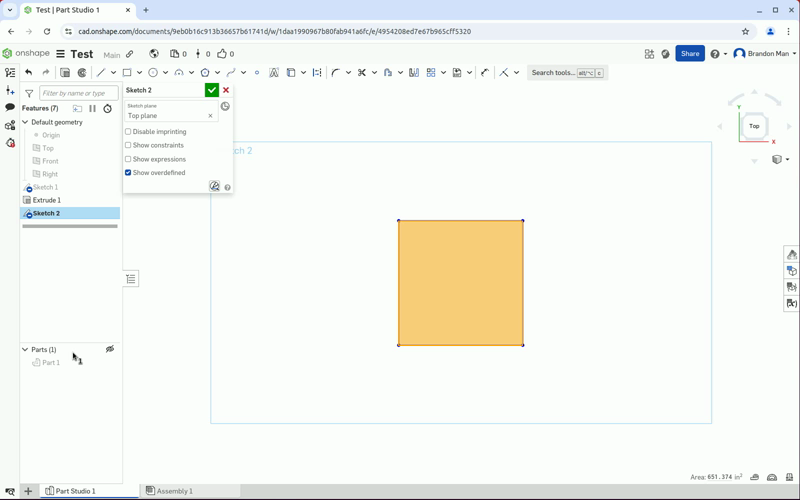
key(shift+y)
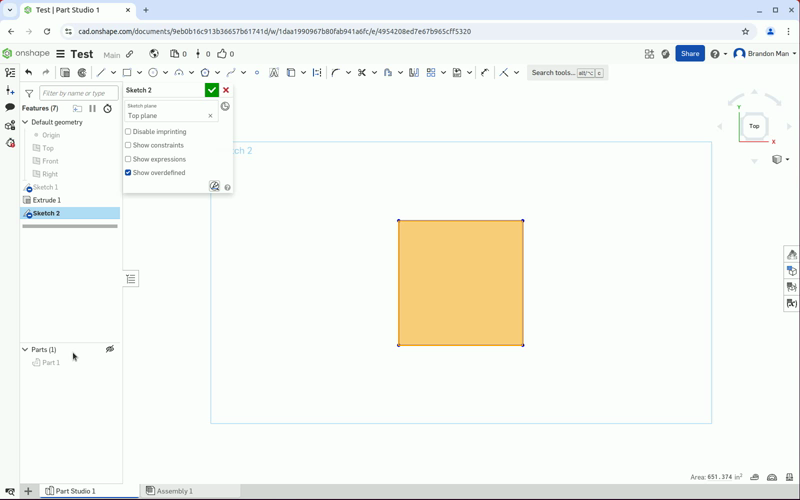
key(shift+e)
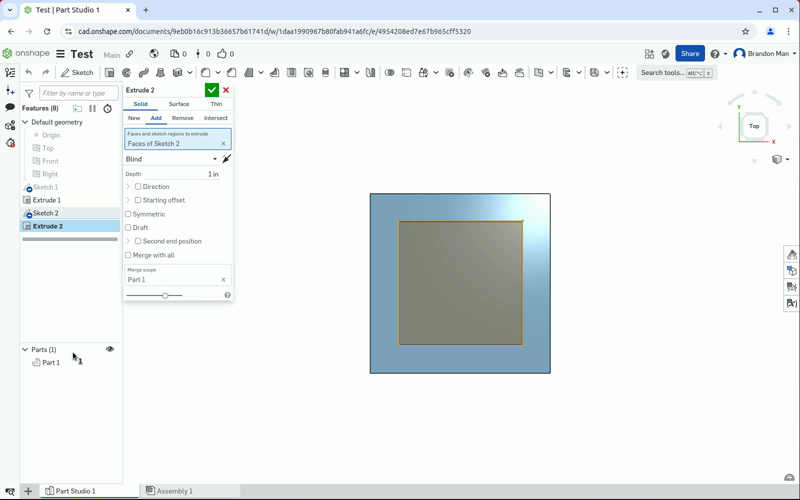
mouse_move(143, 106)
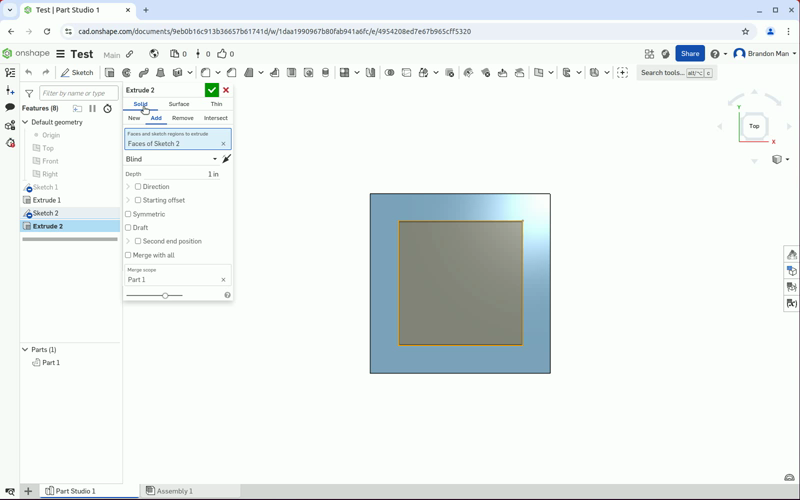
click(143, 106)
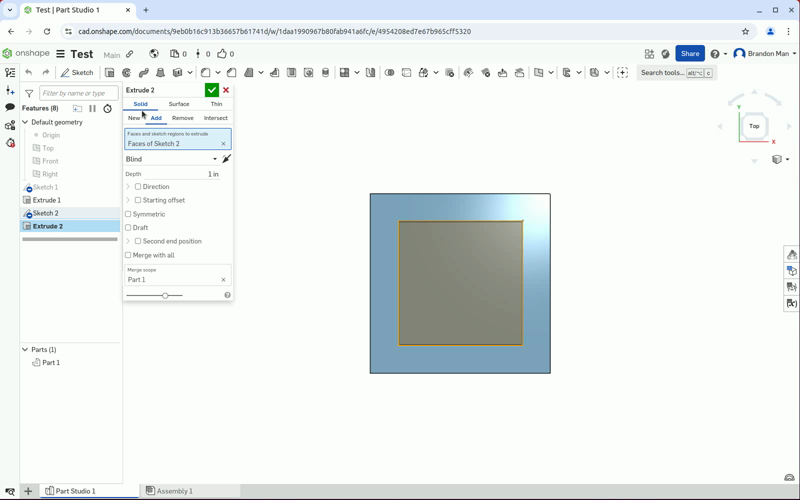
mouse_move(137, 120)
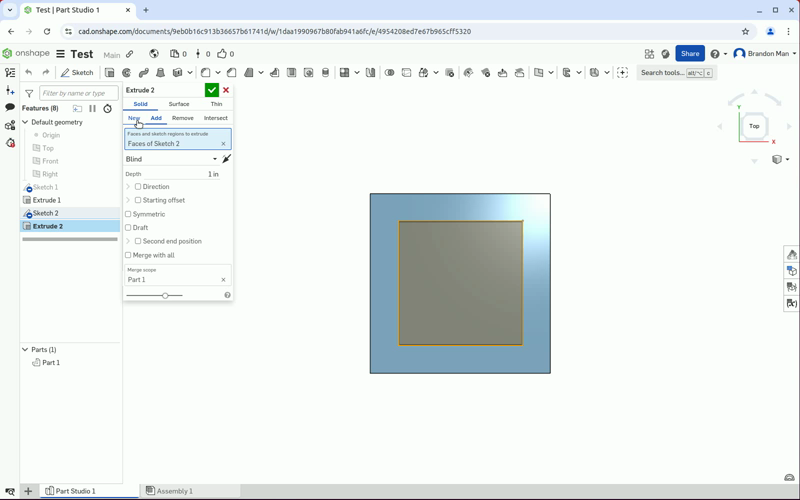
click(137, 120)
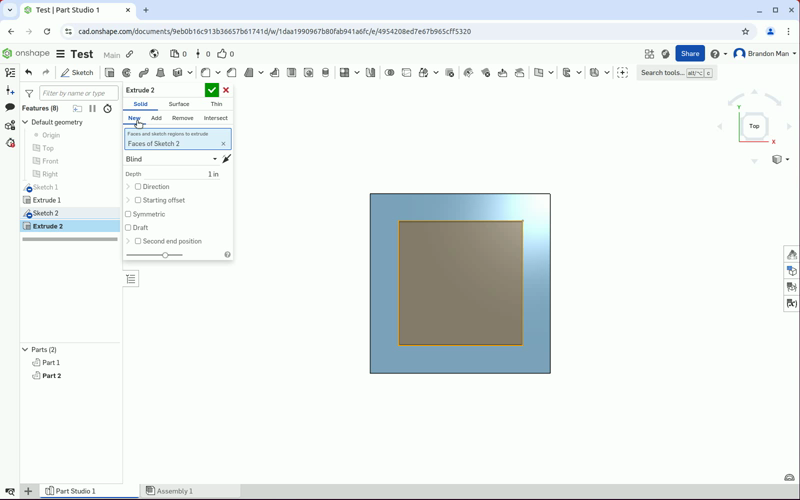
key(tab, 4)
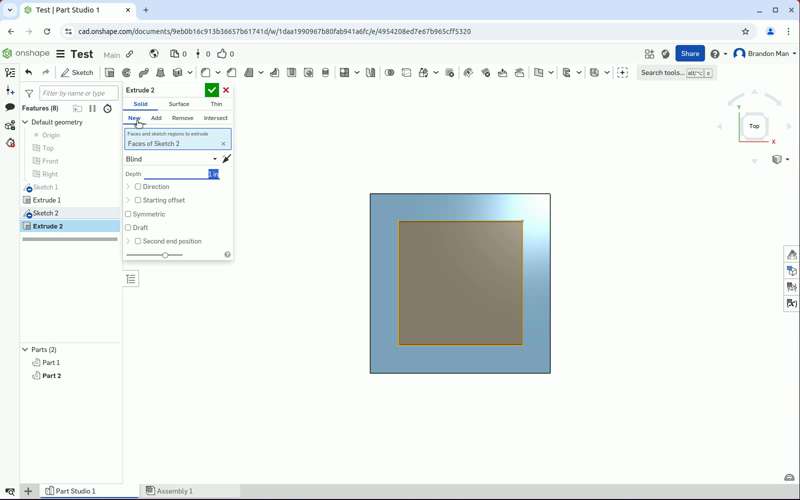
text(-23.108)
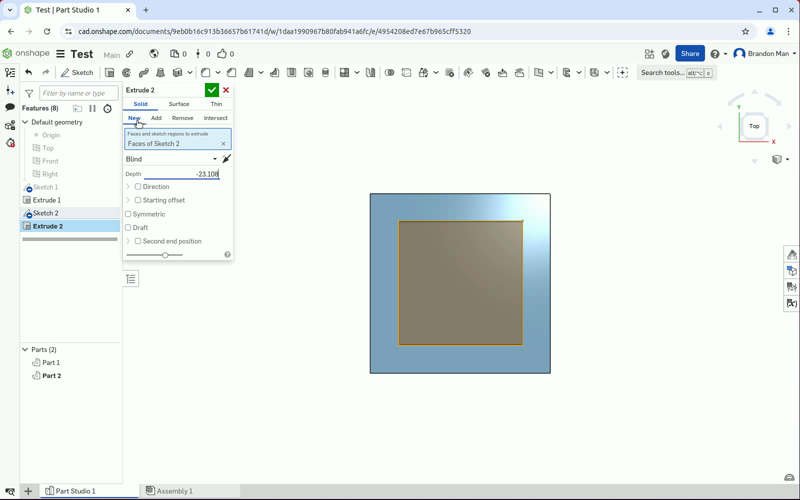
key(enter)
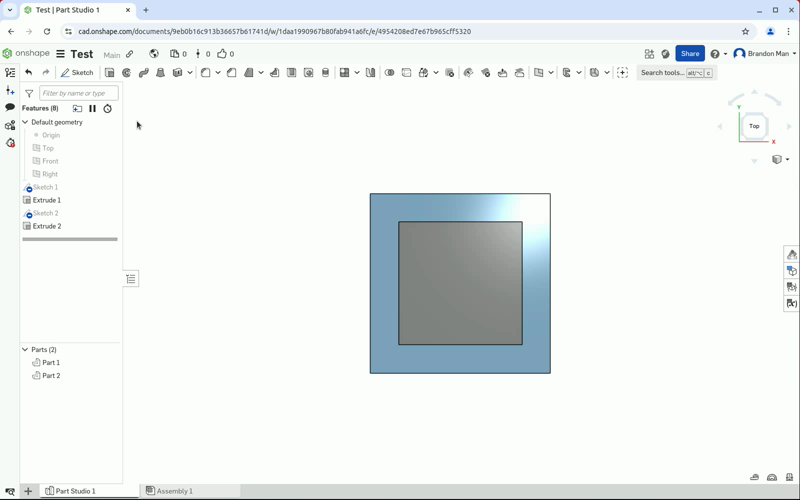
key(shift+h)
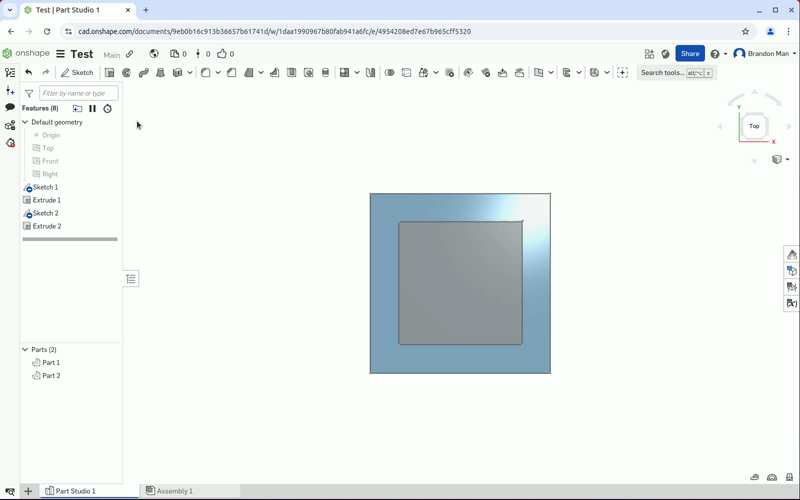
key(shift+h)
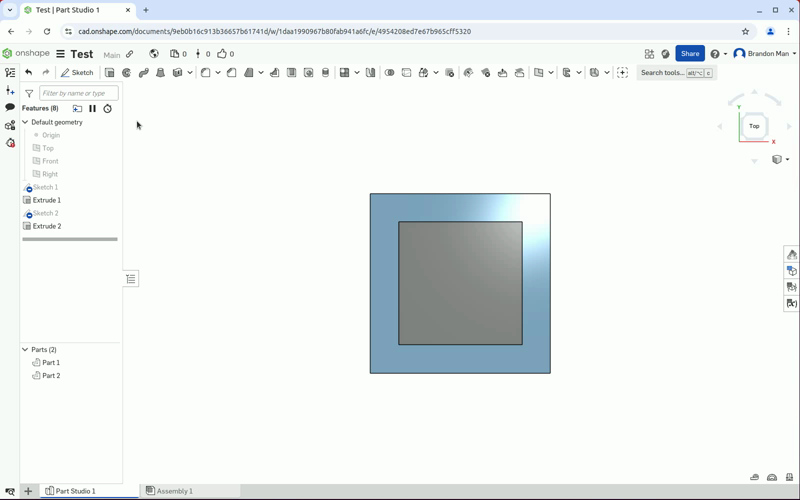
mouse_move(73, 189)
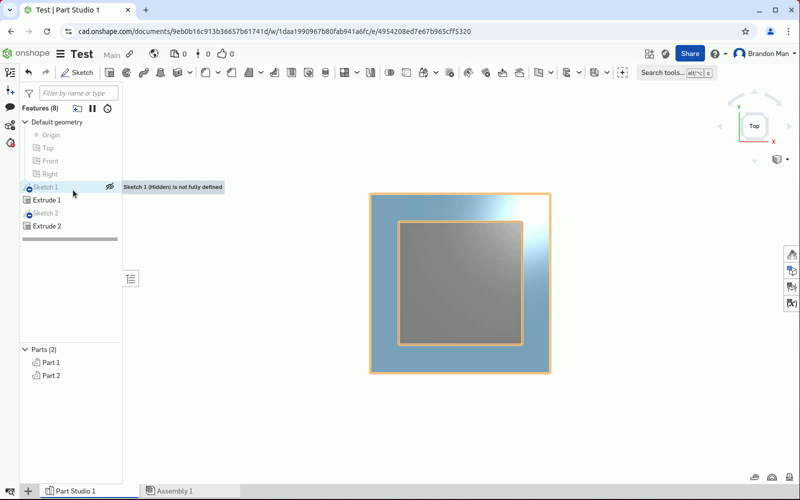
click(73, 189)
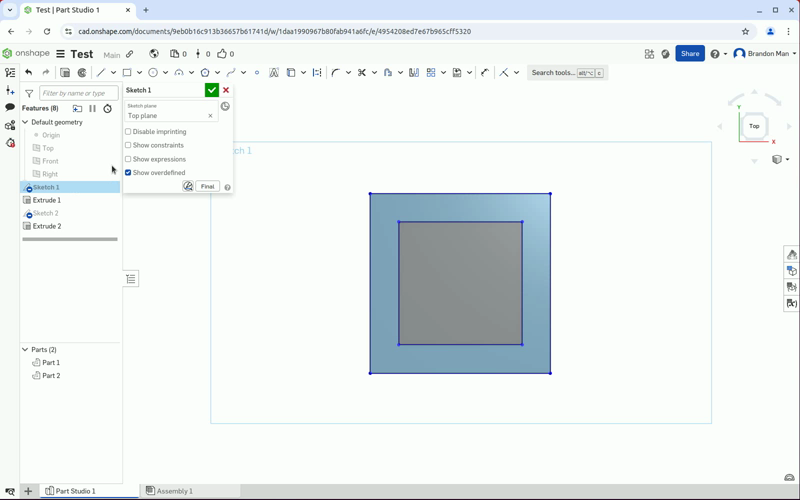
mouse_move(229, 92)
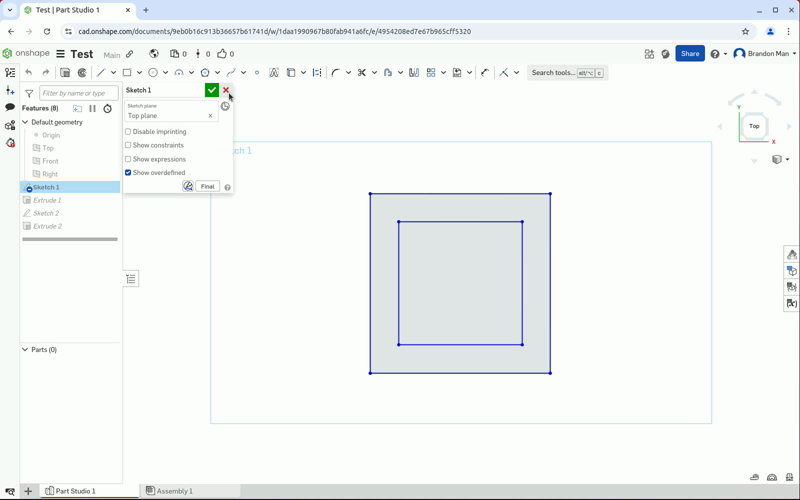
click(229, 92)
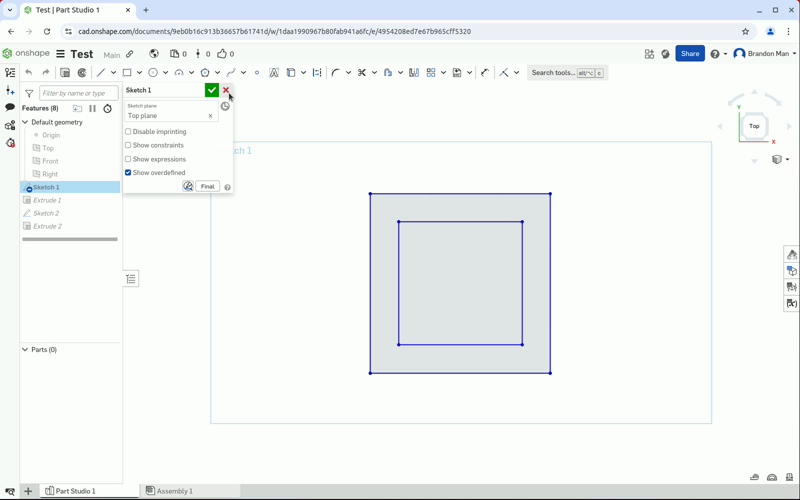
key(shift+s)
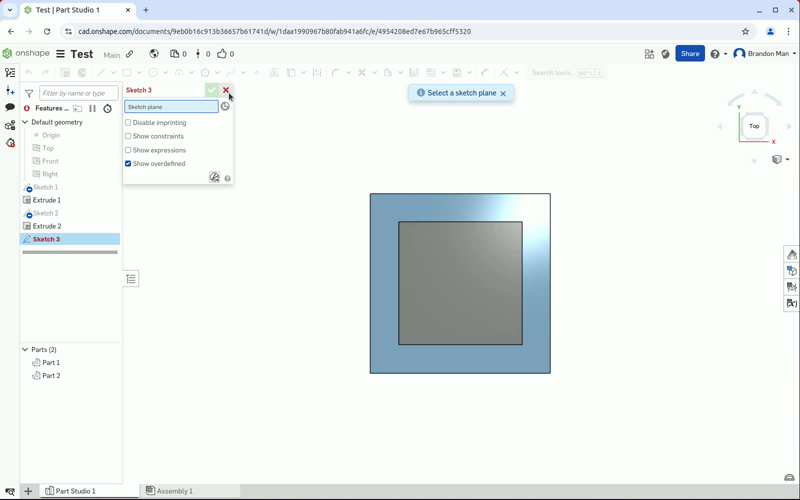
mouse_move(73, 150)
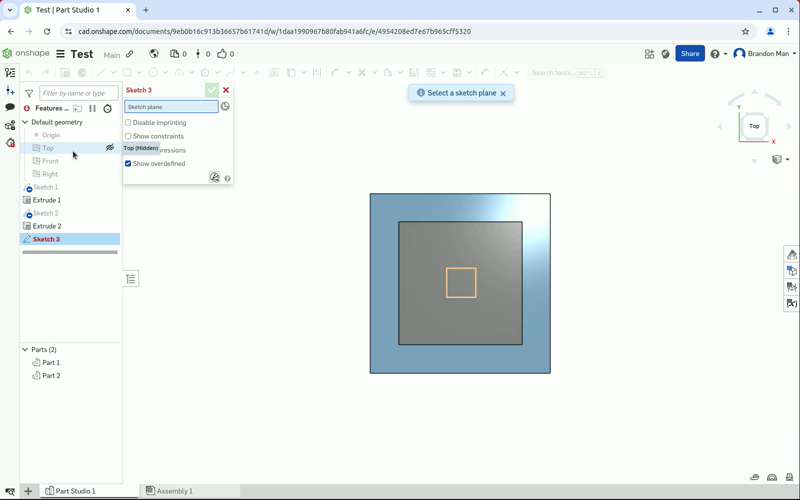
click(73, 150)
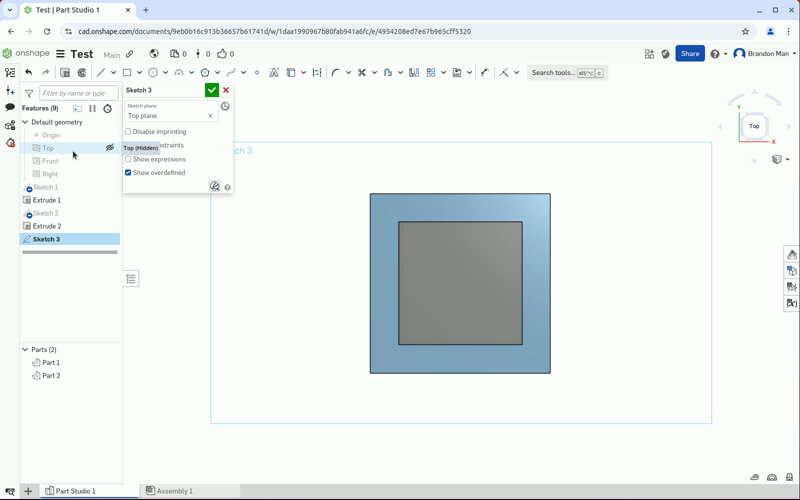
mouse_move(73, 352)
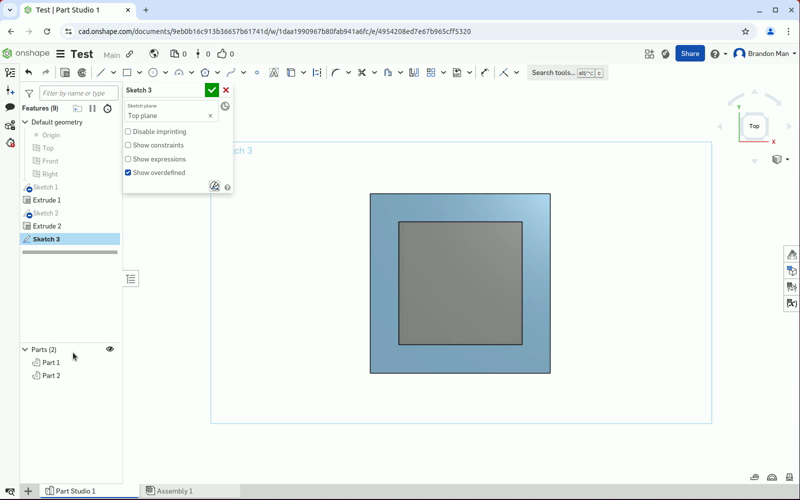
key(y)
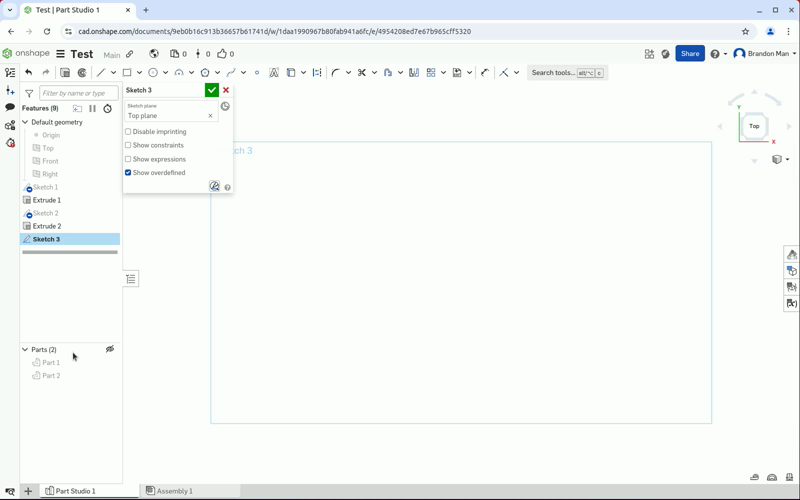
key(l)
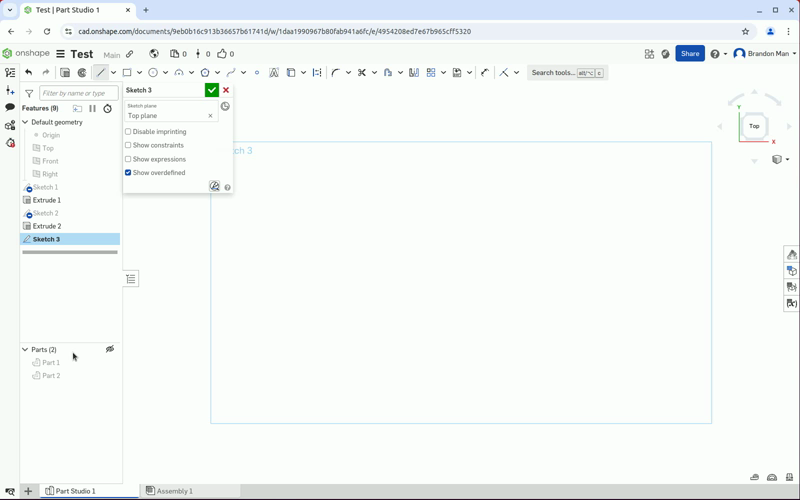
key_down(shift)
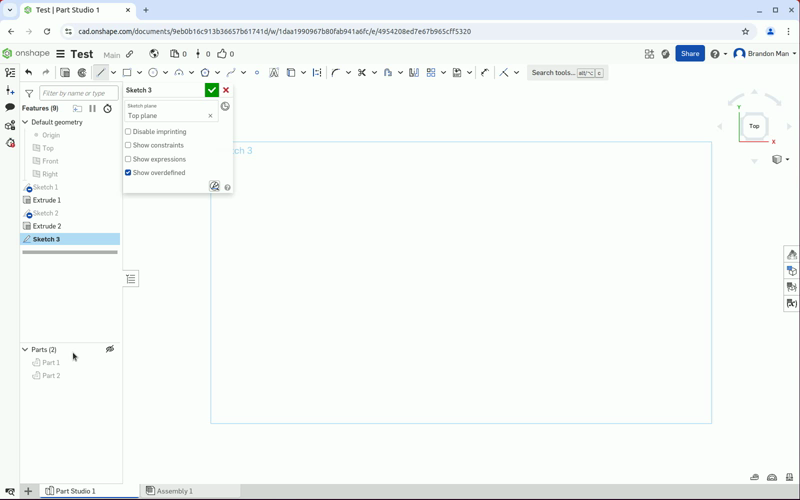
mouse_move(370, 373)
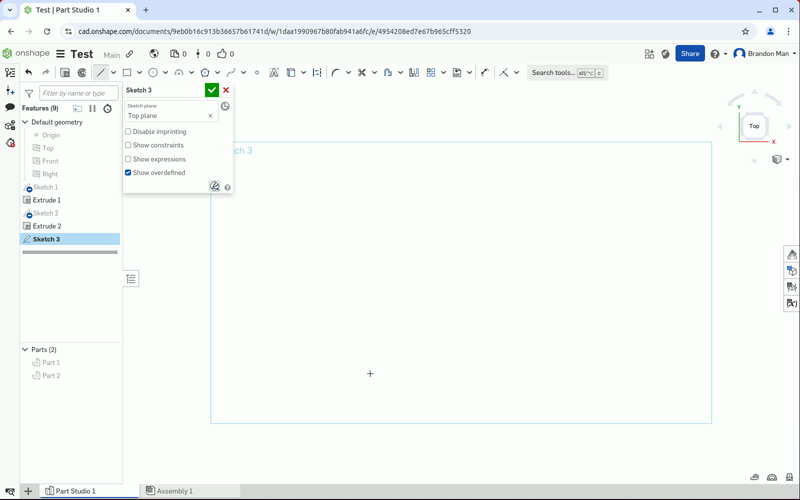
click(370, 373)
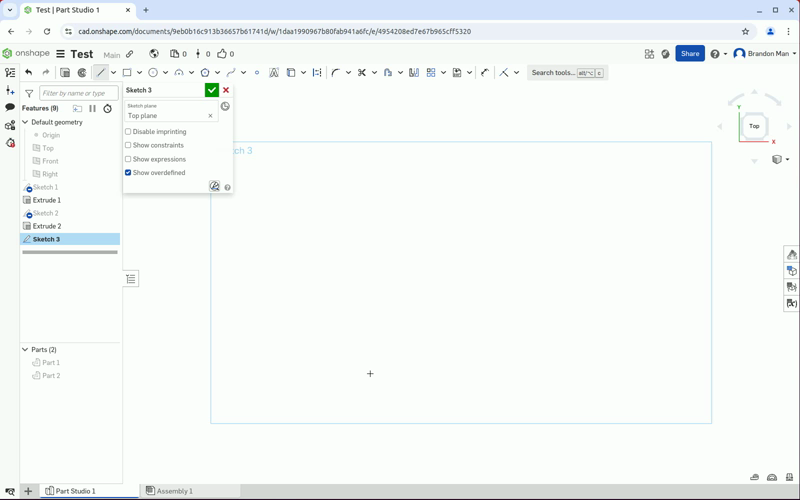
key_up(shift)
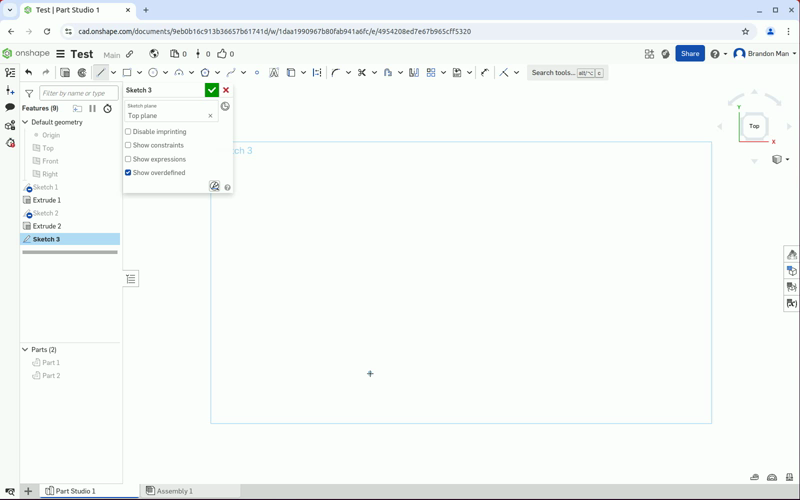
key_down(shift)
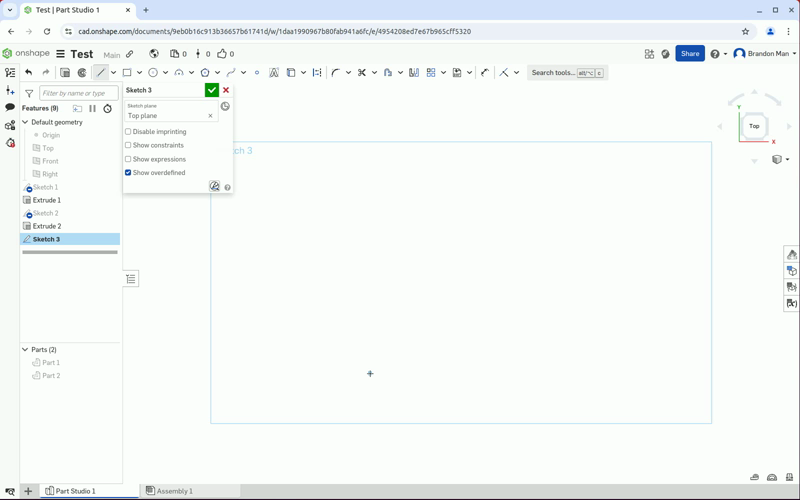
mouse_move(550, 373)
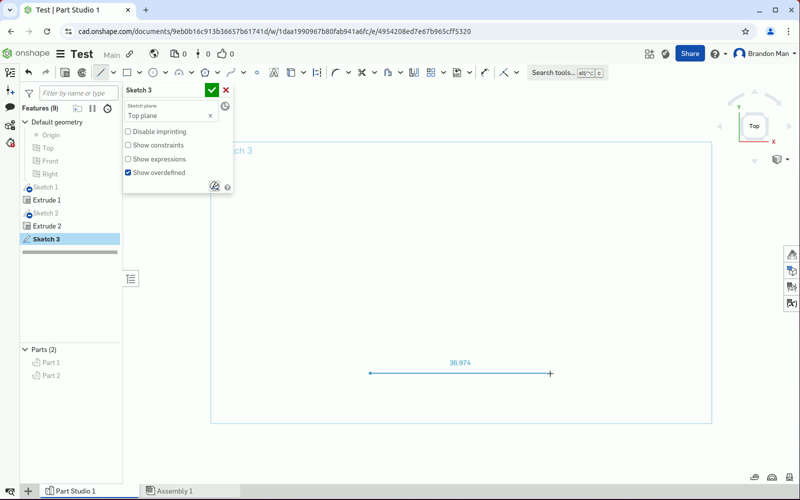
click(550, 373)
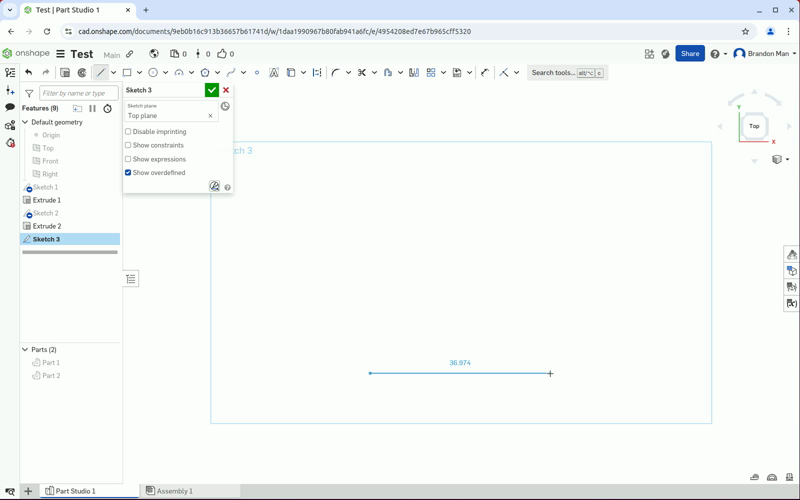
key_up(shift)
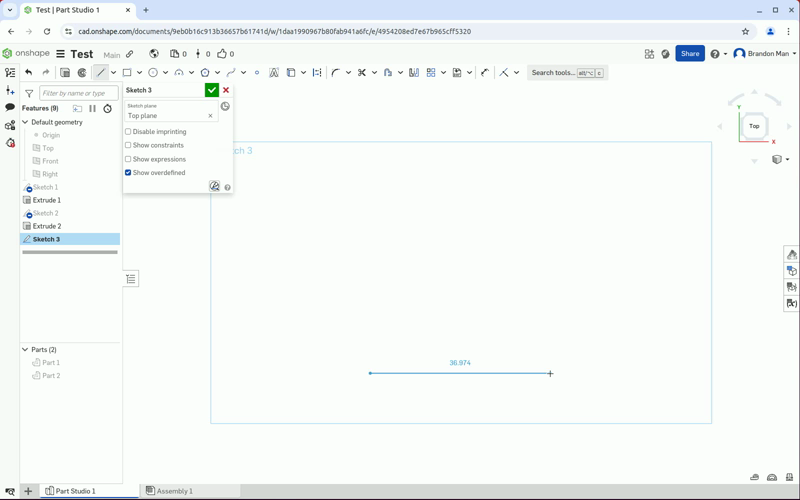
key_down(shift)
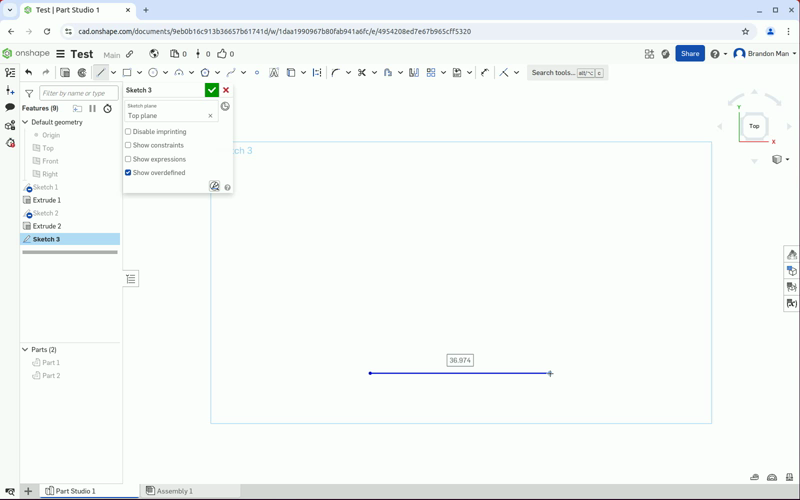
mouse_move(550, 193)
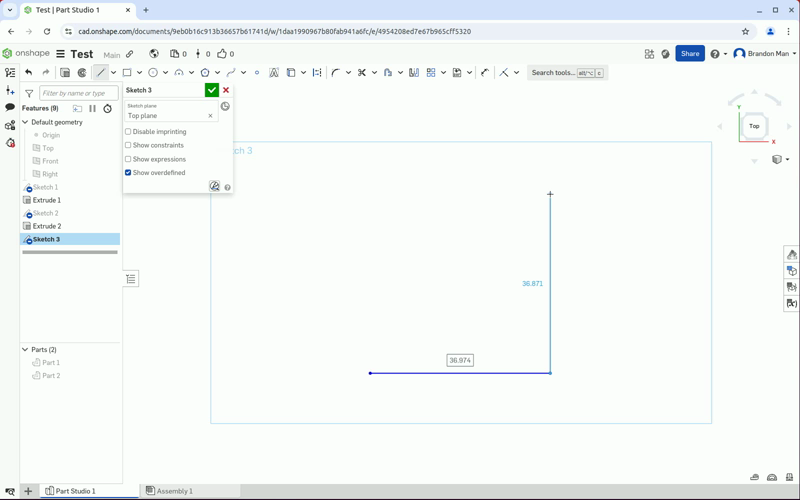
click(550, 193)
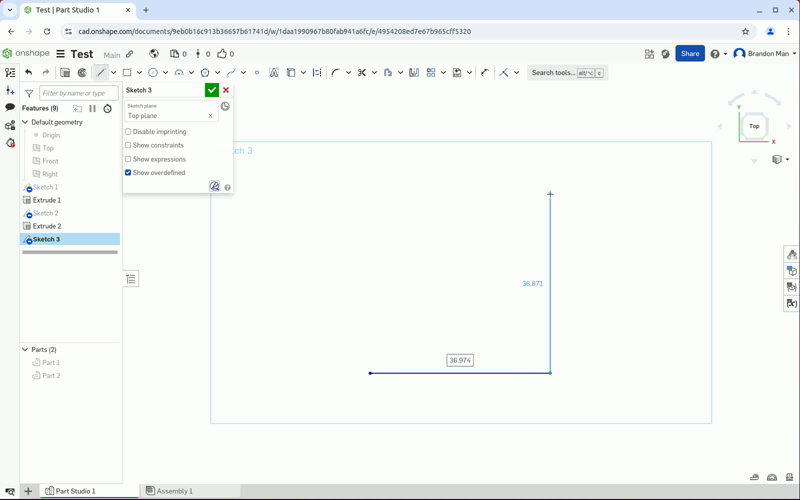
key_up(shift)
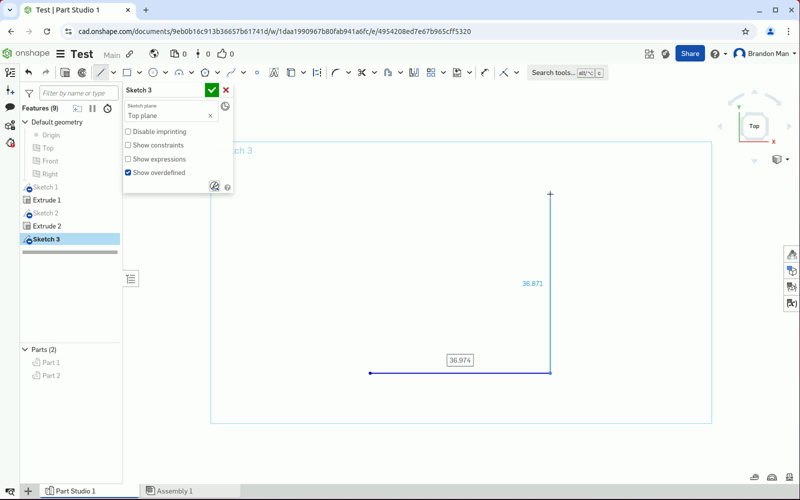
key_down(shift)
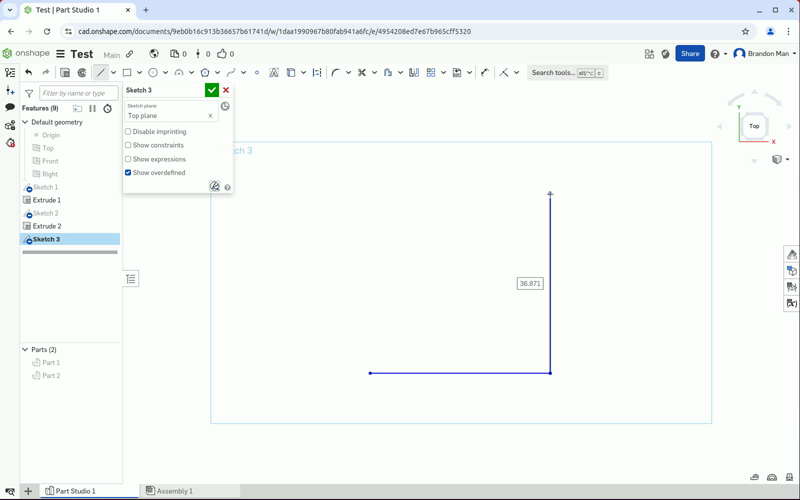
mouse_move(370, 193)
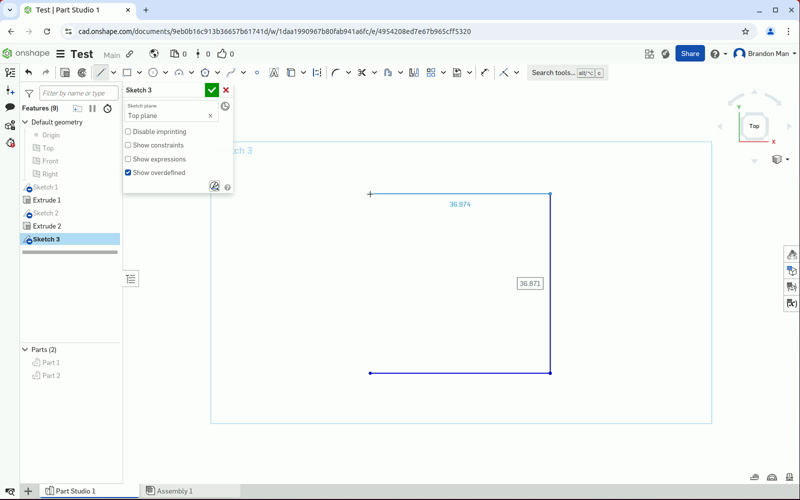
click(370, 193)
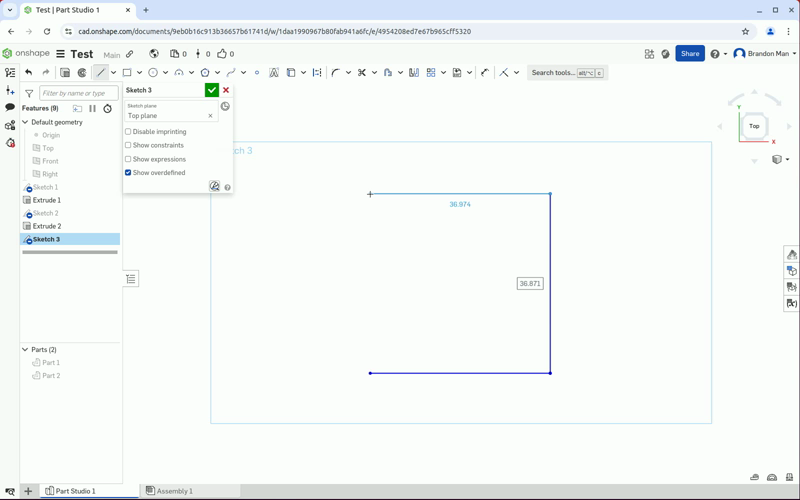
key_up(shift)
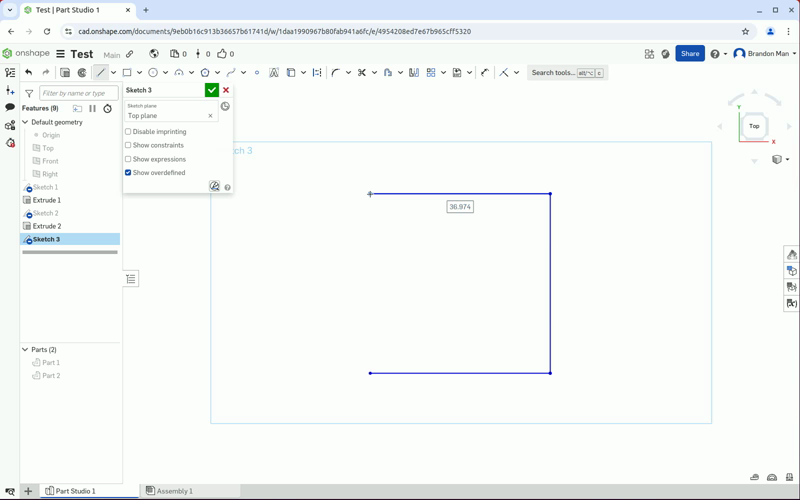
key_down(shift)
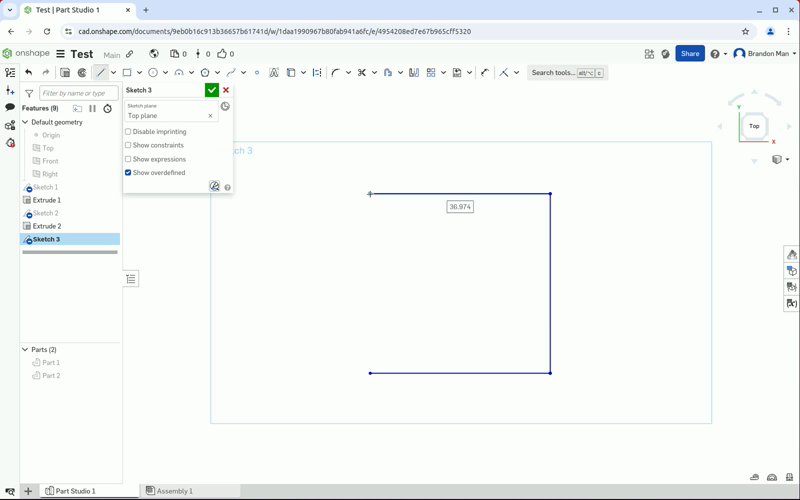
mouse_move(370, 373)
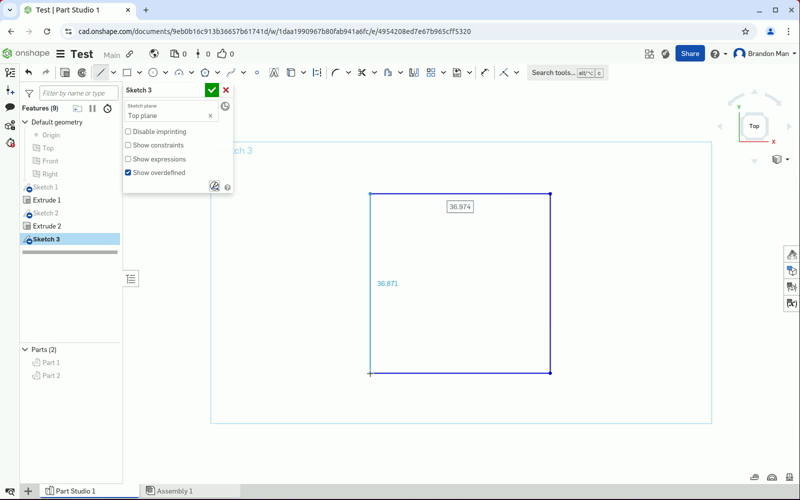
key_up(shift)
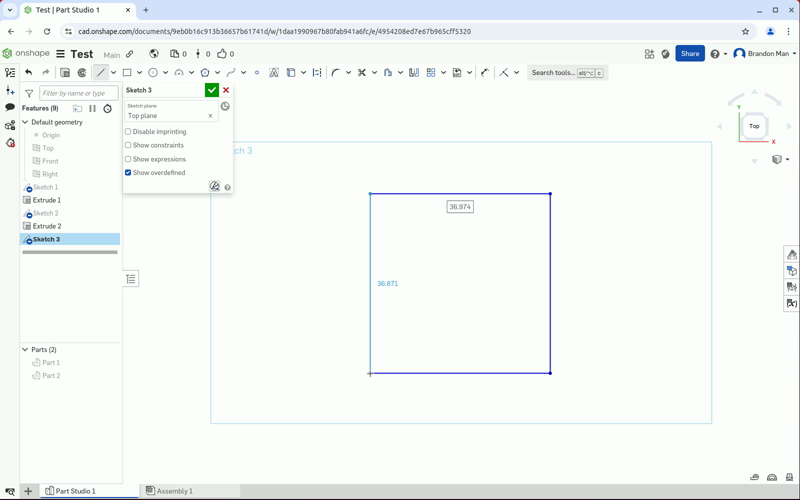
click(370, 373)
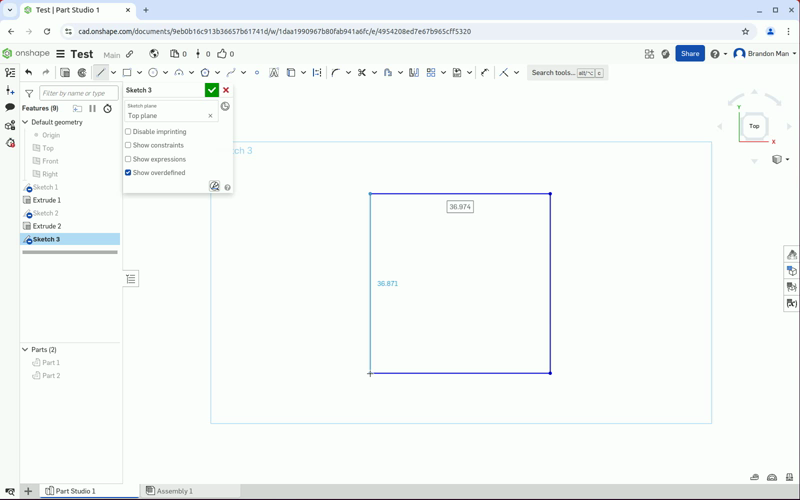
key(esc)
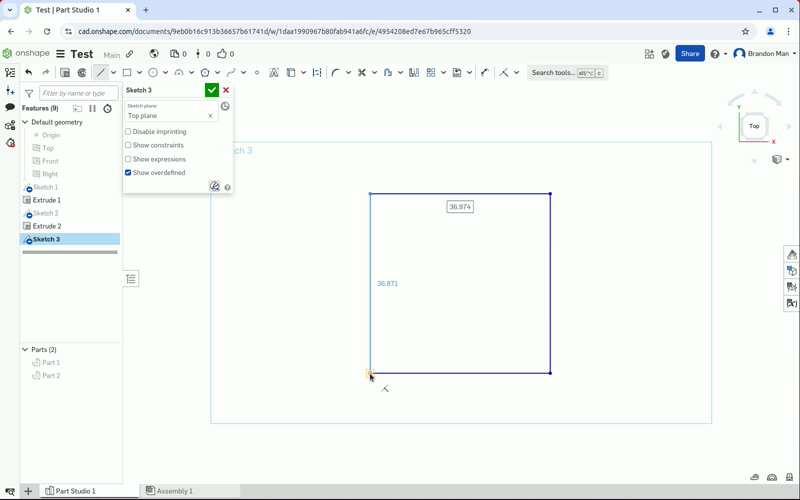
key(l)
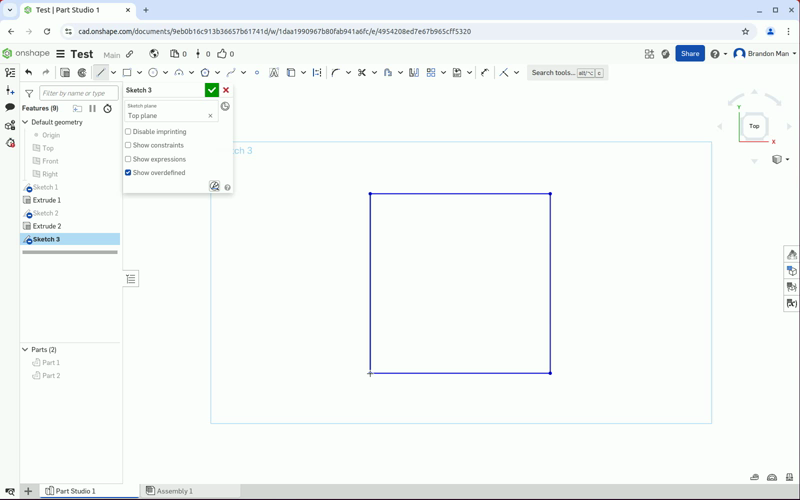
key_down(shift)
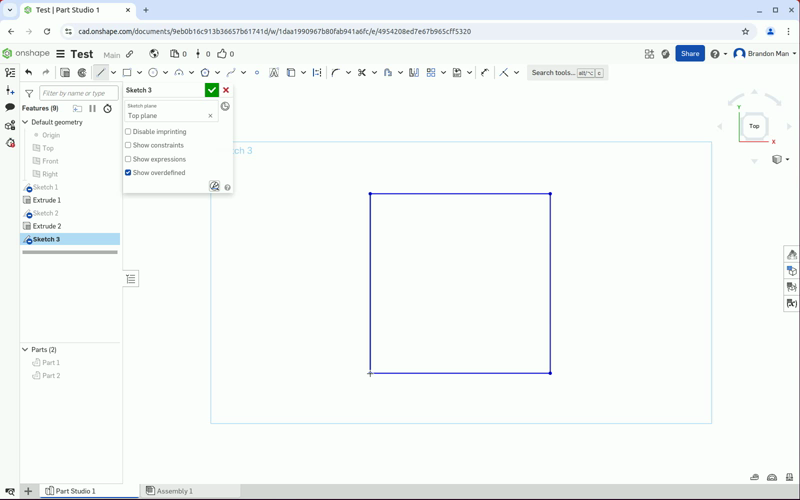
mouse_move(398, 344)
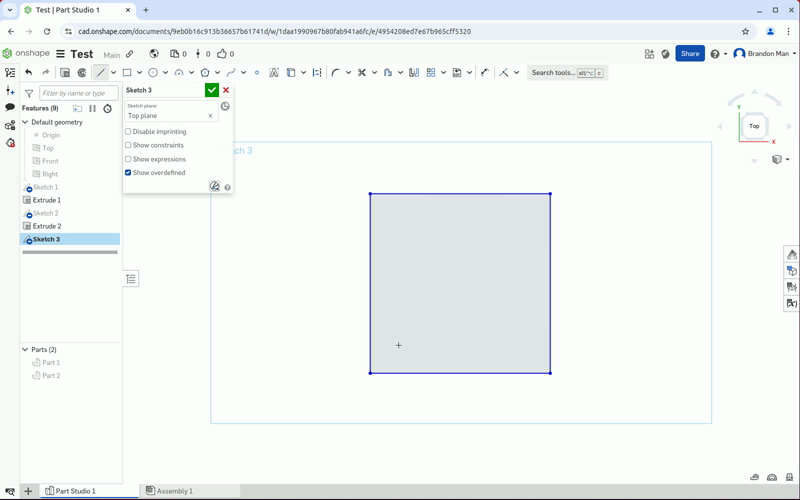
click(398, 344)
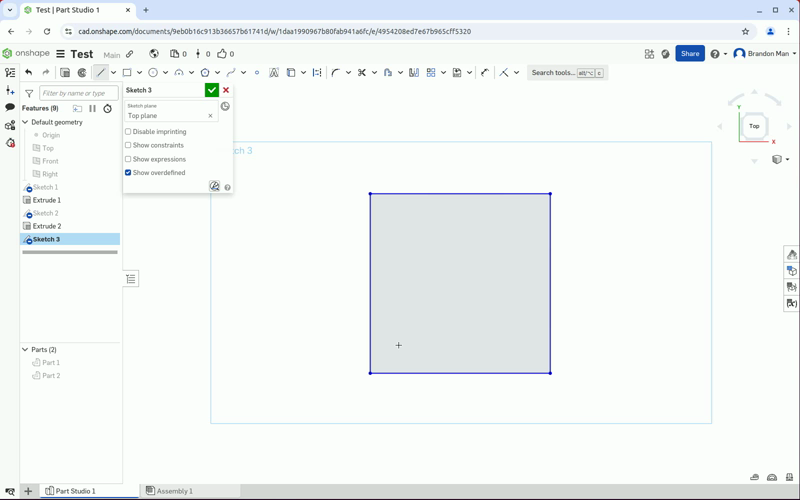
key_up(shift)
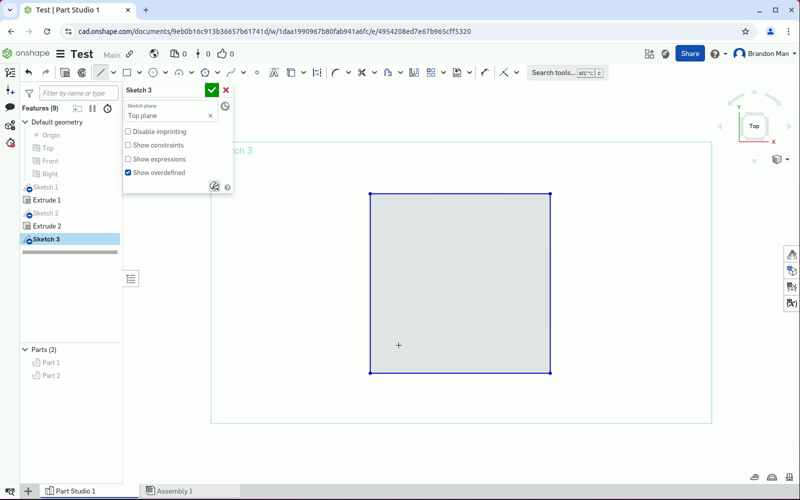
key_down(shift)
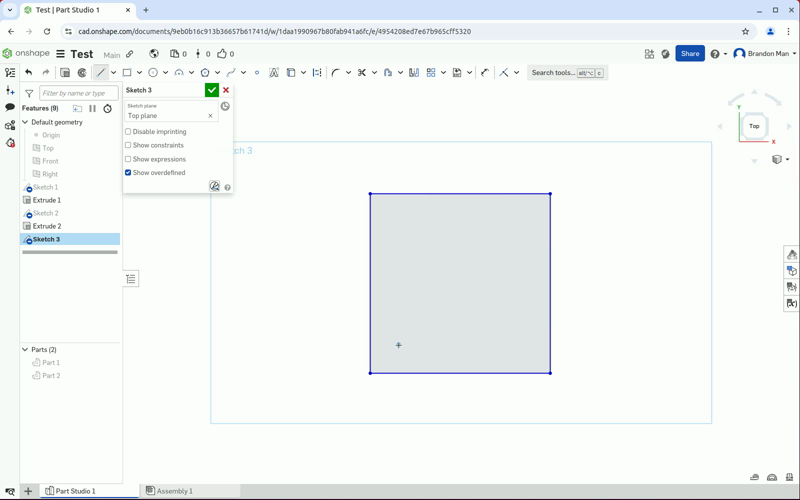
mouse_move(522, 344)
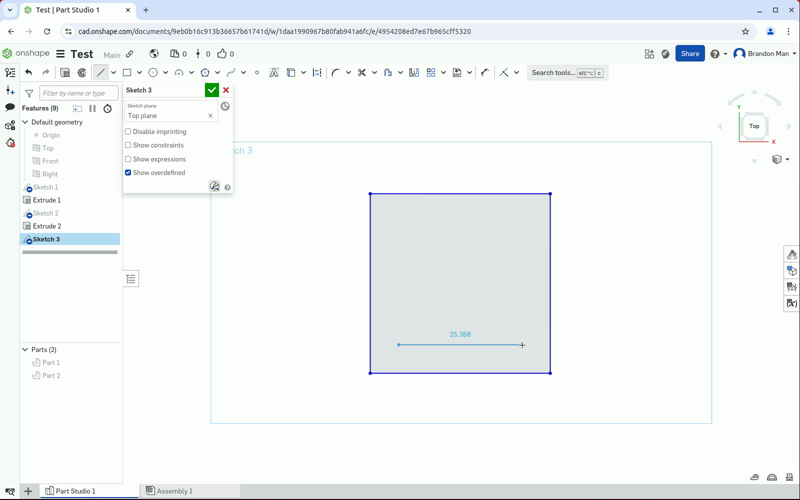
click(522, 344)
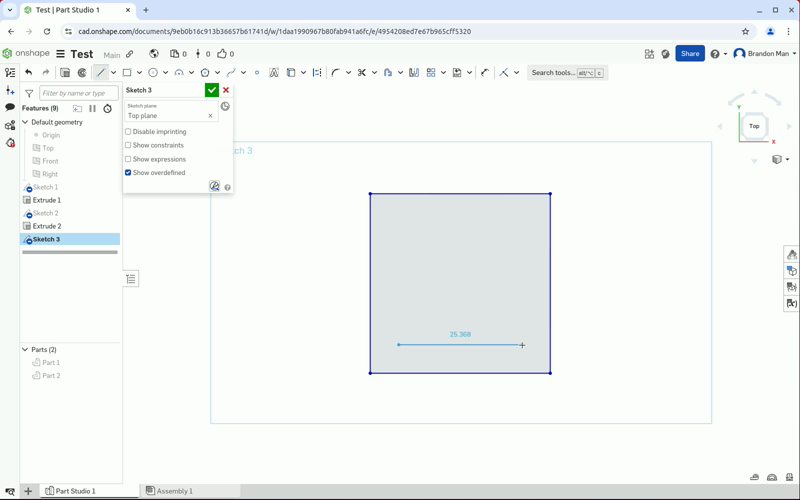
key_up(shift)
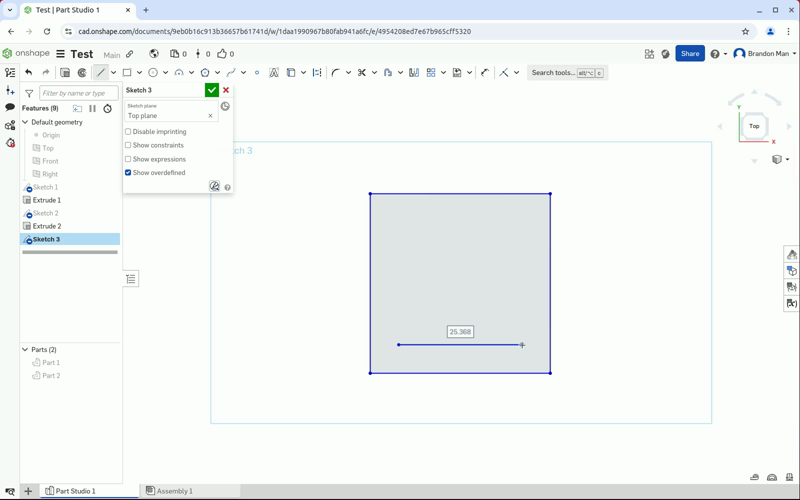
key_down(shift)
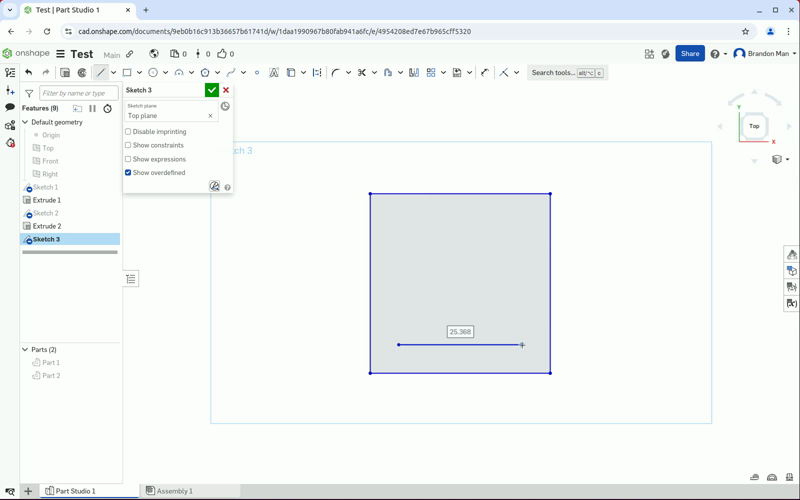
mouse_move(522, 221)
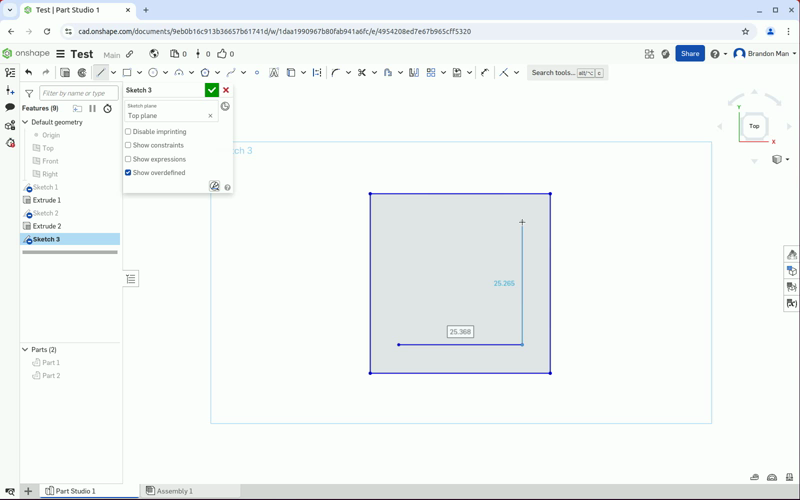
click(522, 221)
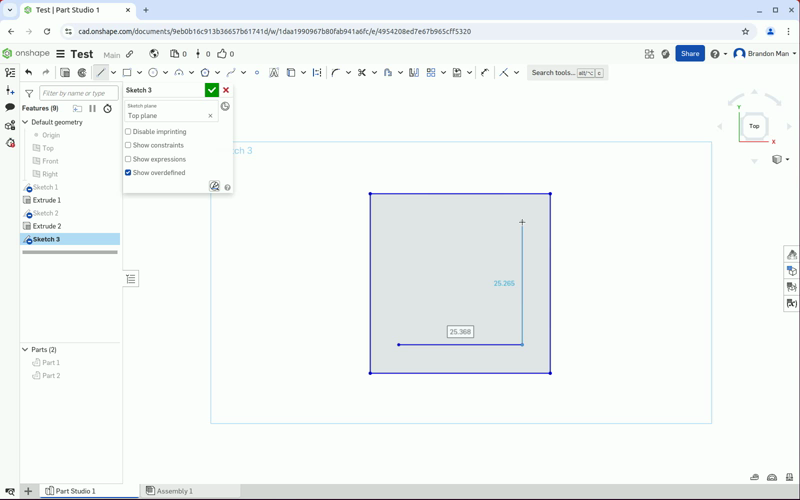
key_up(shift)
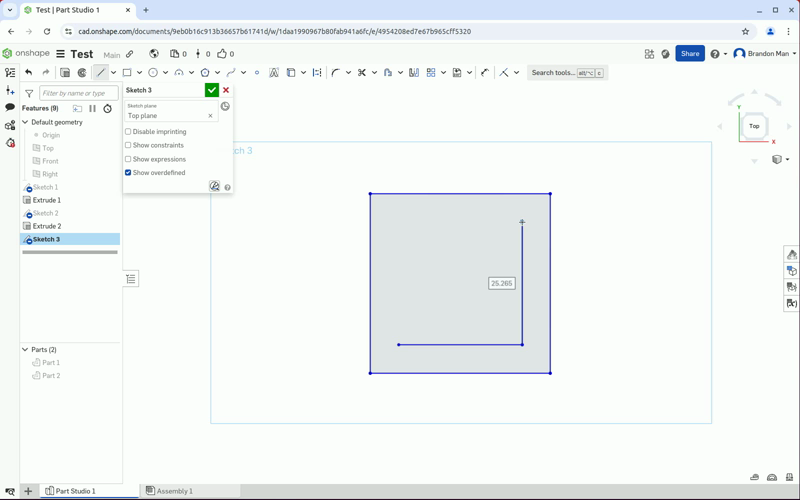
key_down(shift)
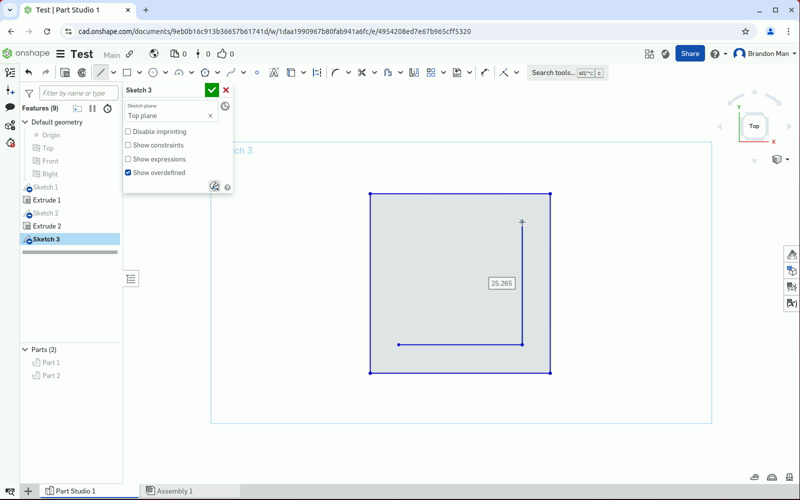
mouse_move(398, 221)
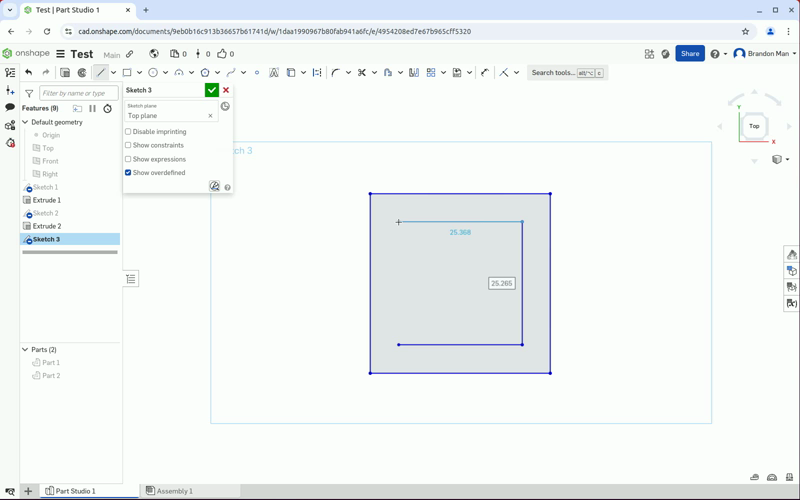
click(398, 221)
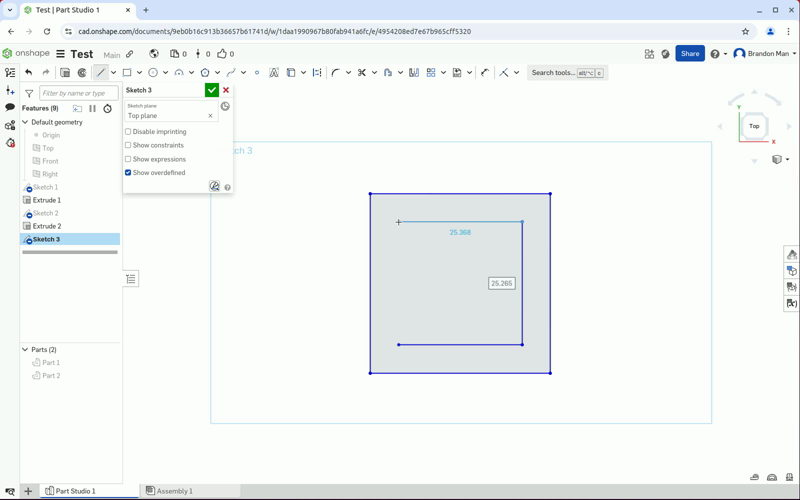
key_up(shift)
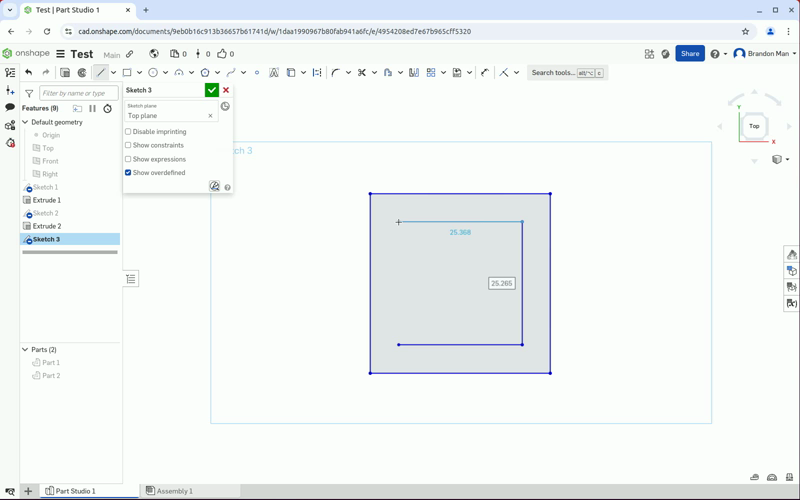
key_down(shift)
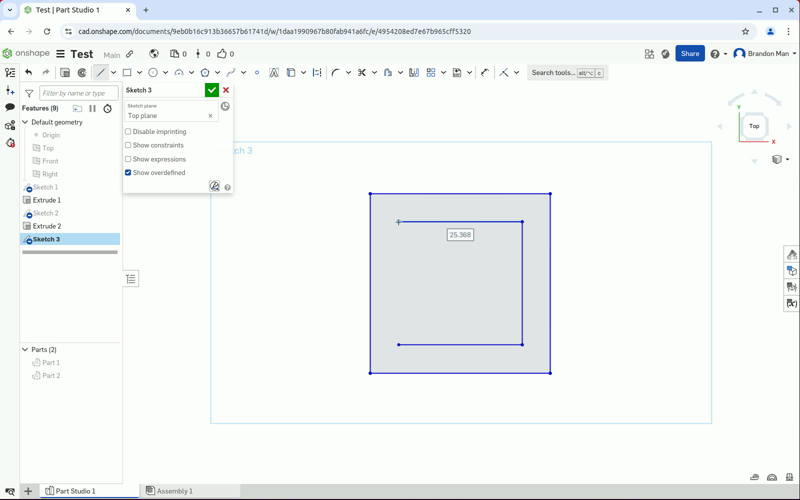
mouse_move(398, 344)
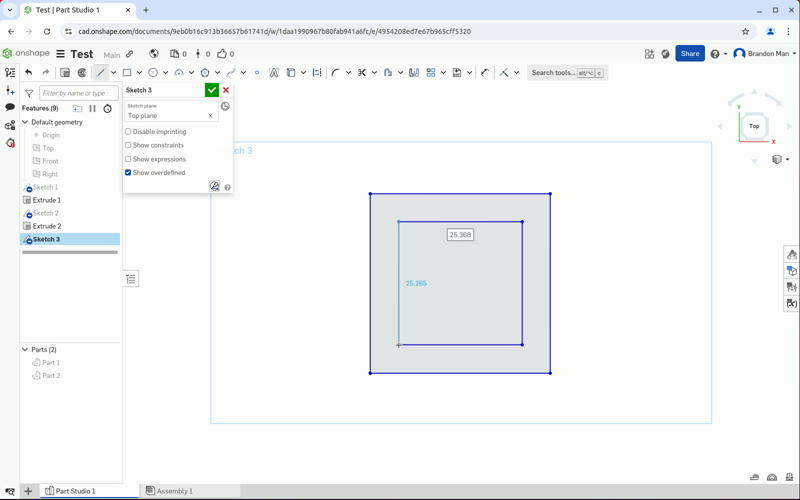
key_up(shift)
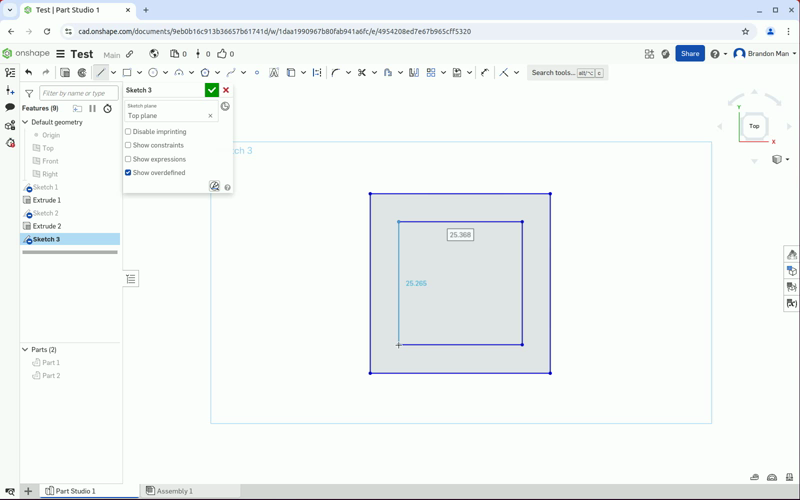
click(398, 344)
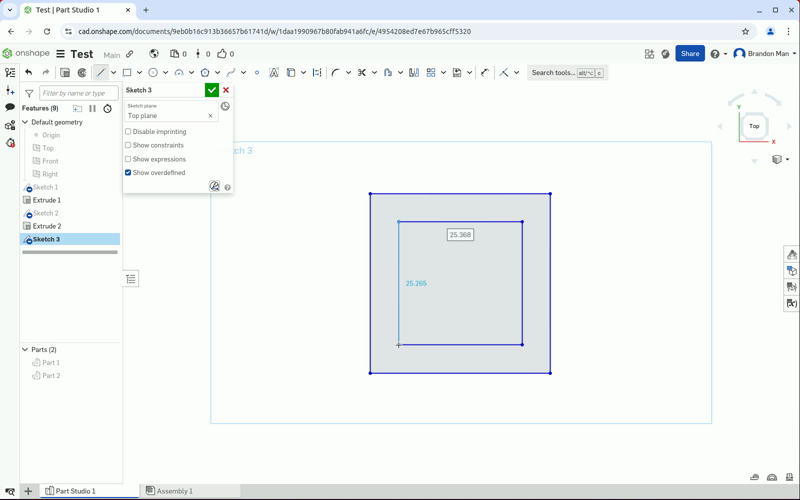
key(esc)
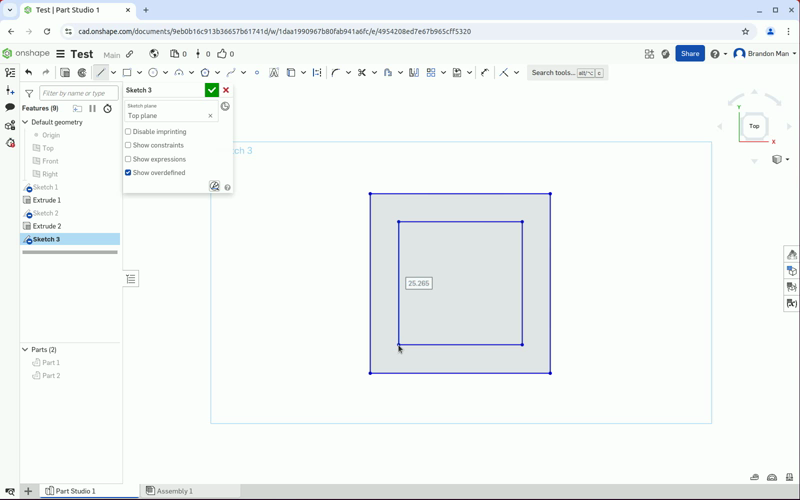
mouse_move(536, 360)
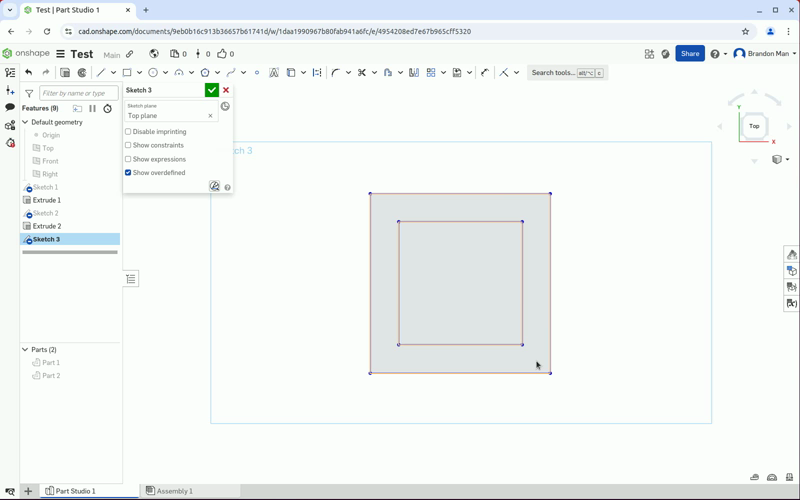
click(536, 360)
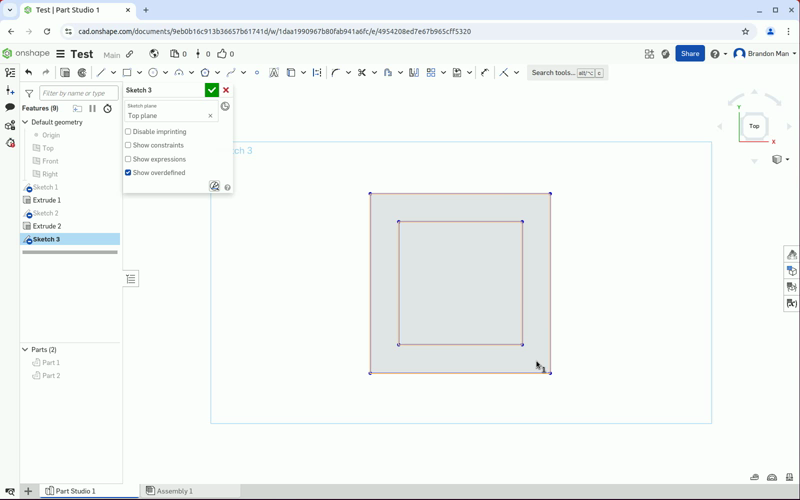
mouse_move(73, 352)
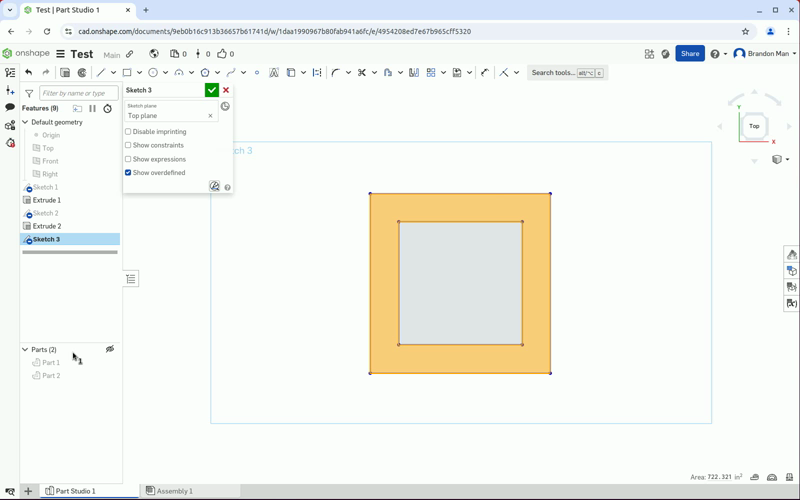
key(shift+y)
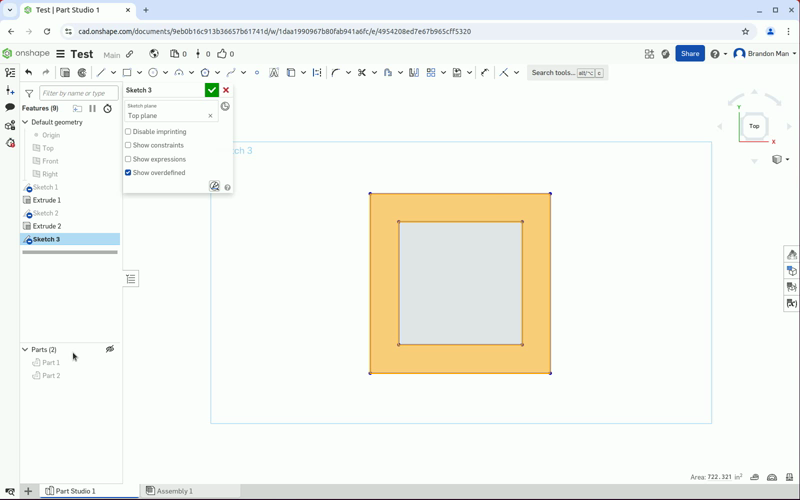
key(shift+e)
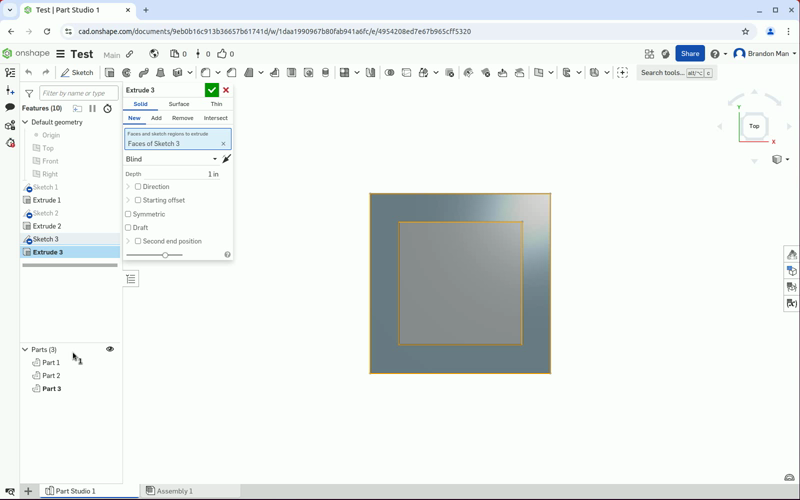
mouse_move(143, 106)
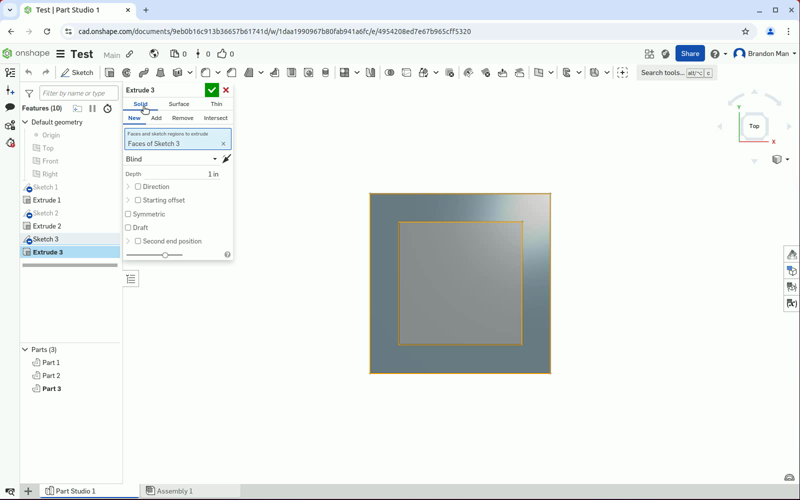
click(143, 106)
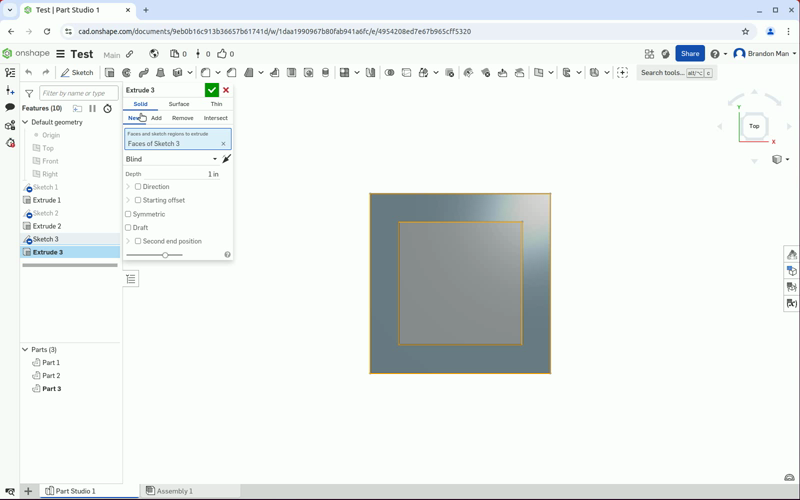
mouse_move(137, 120)
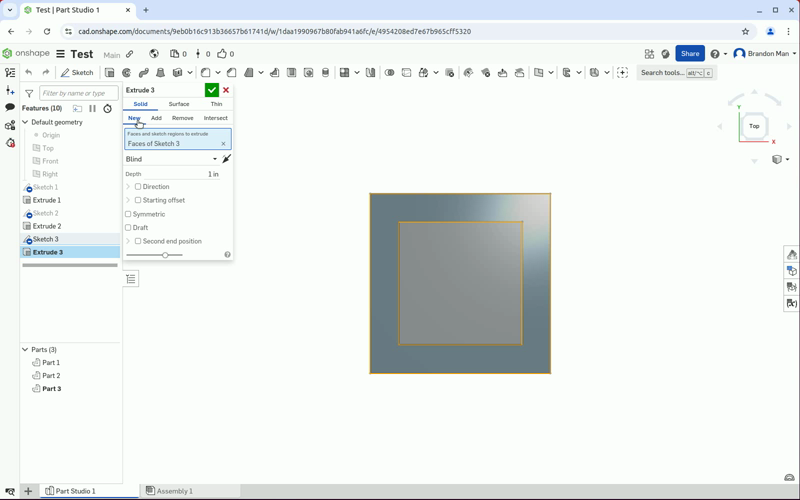
click(137, 120)
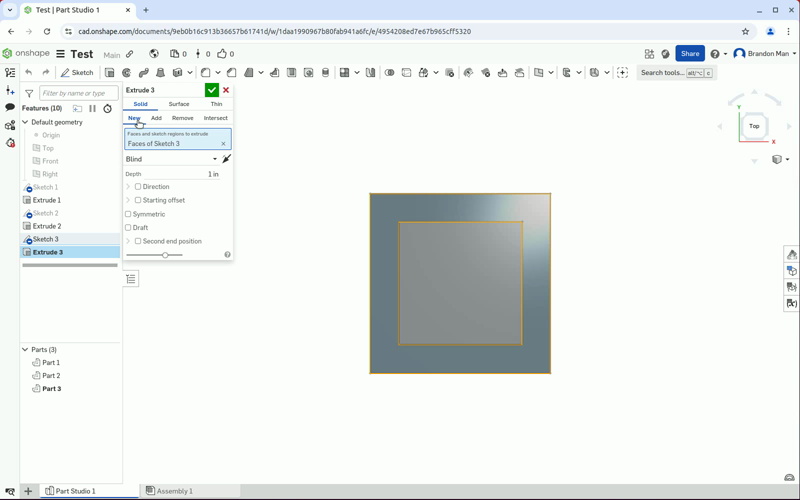
key(tab, 4)
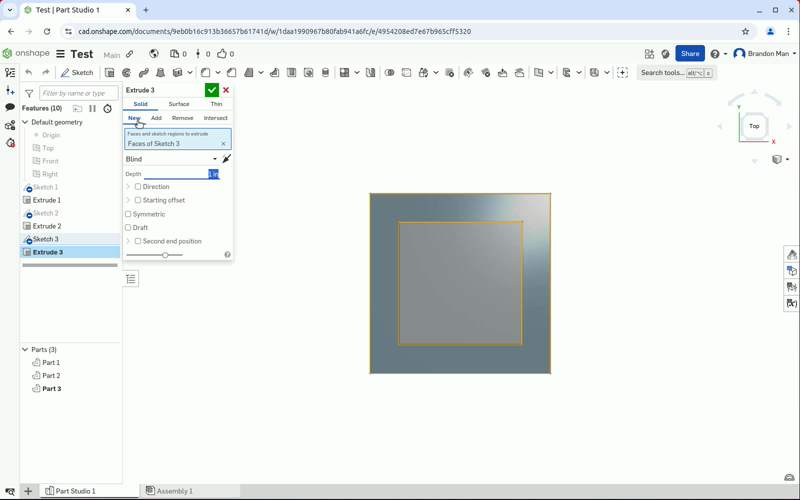
text(-23.108)
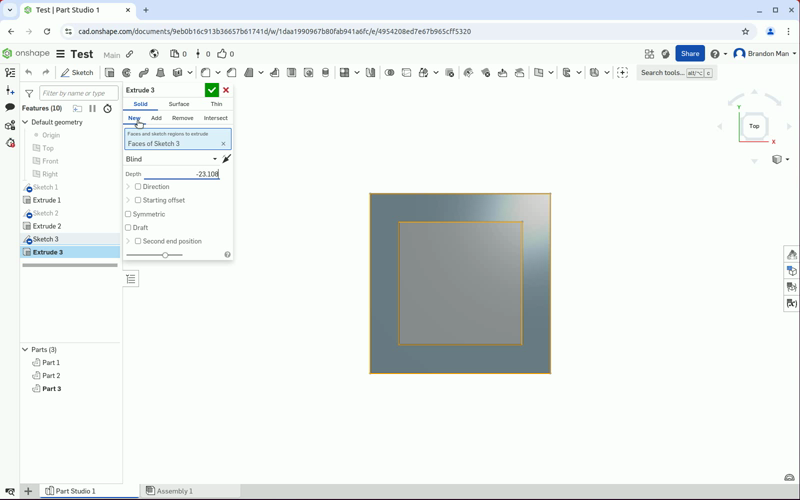
key(enter)
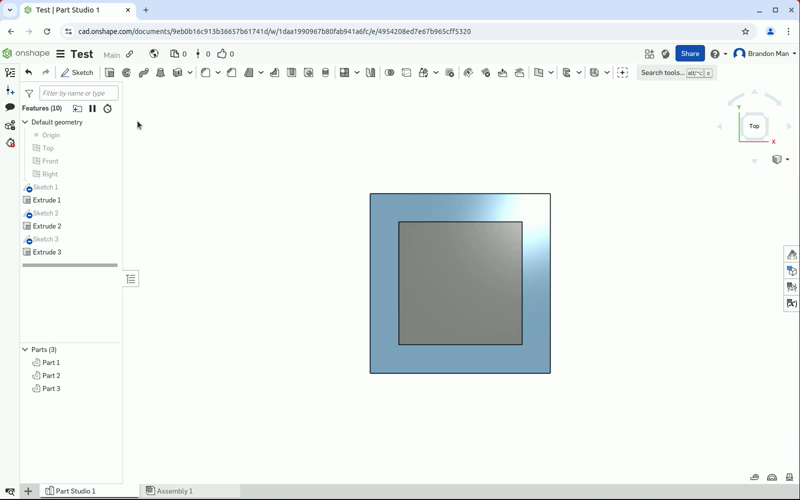
key(shift+h)
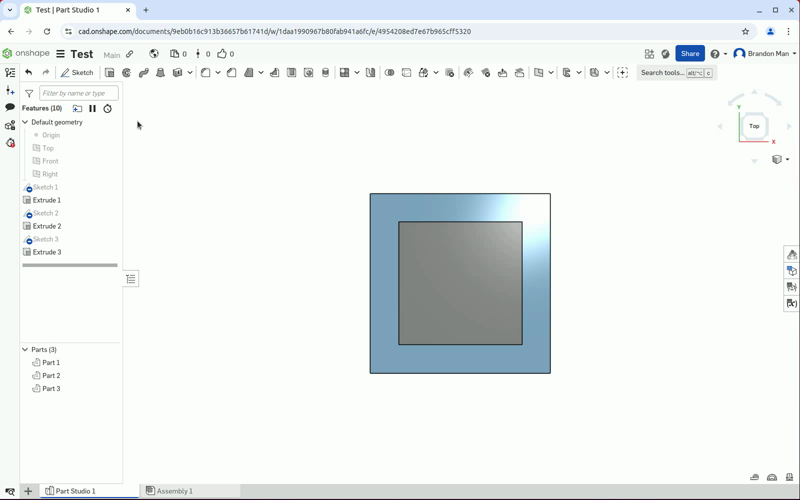
key(shift+h)
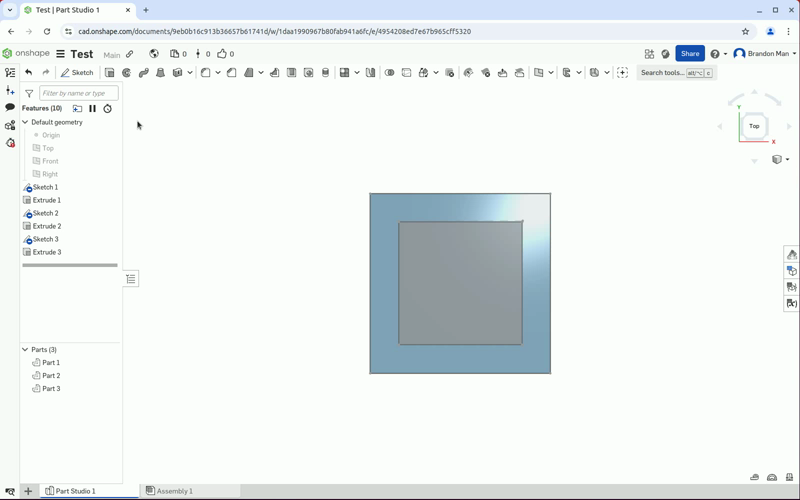
key(shift+7)
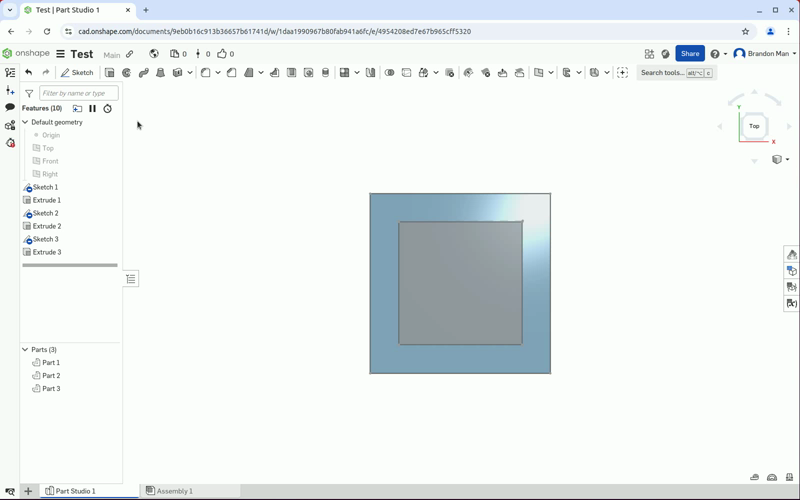
key(up, 3)
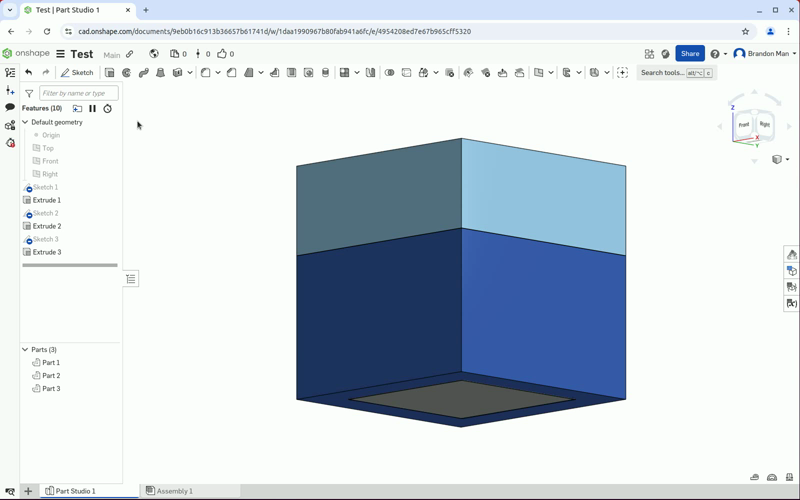
key(left, 3)
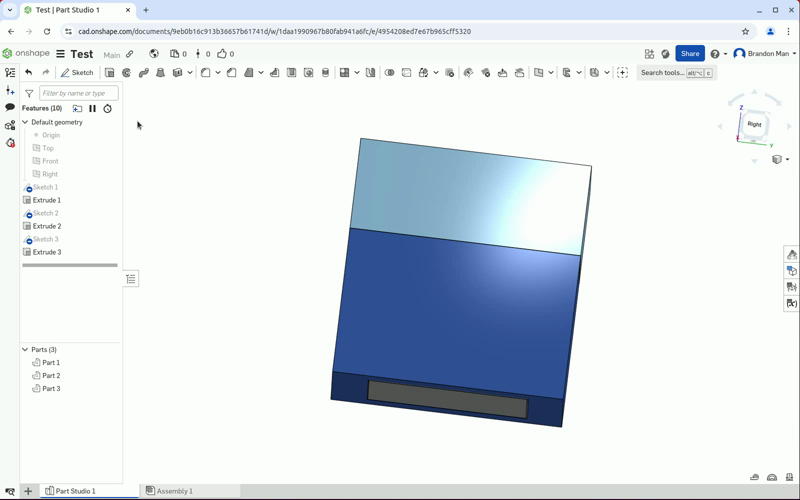
key(right, 3)
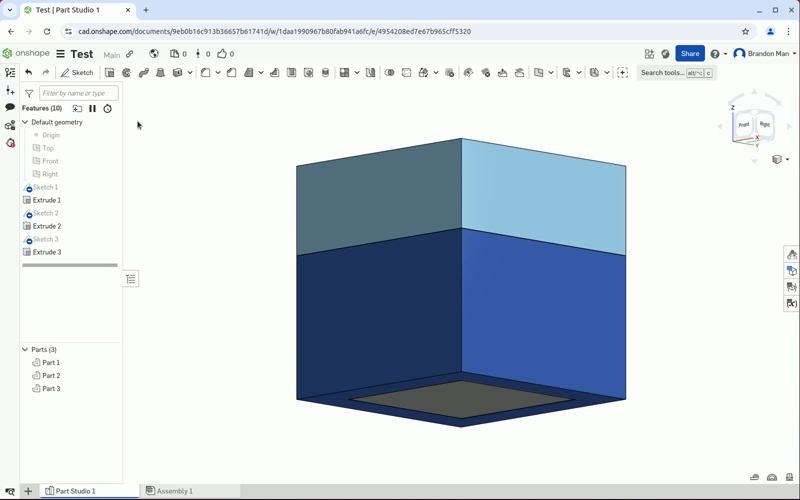
key(down, 3)
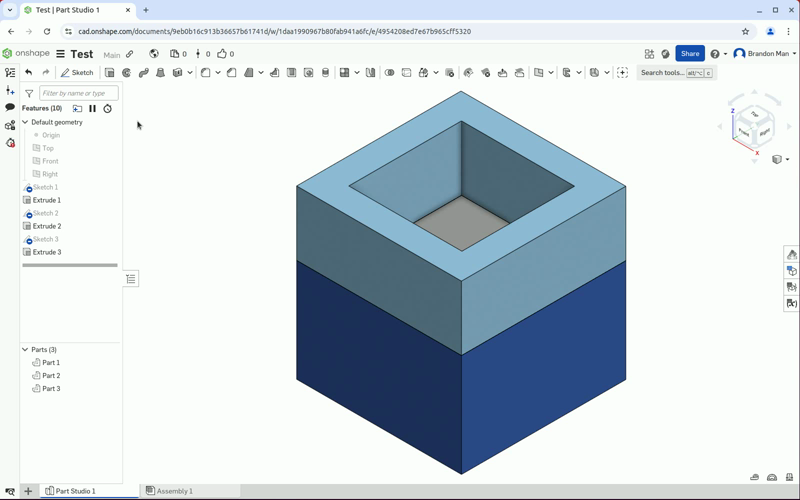
mouse_move(73, 189)
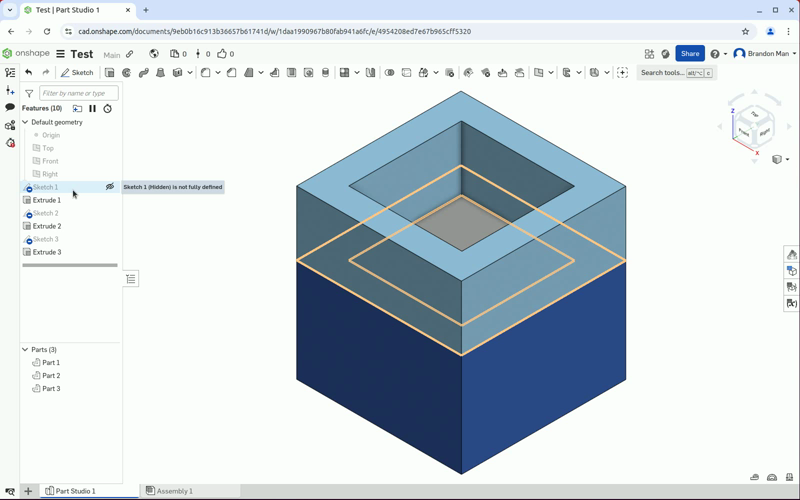
click(73, 189)